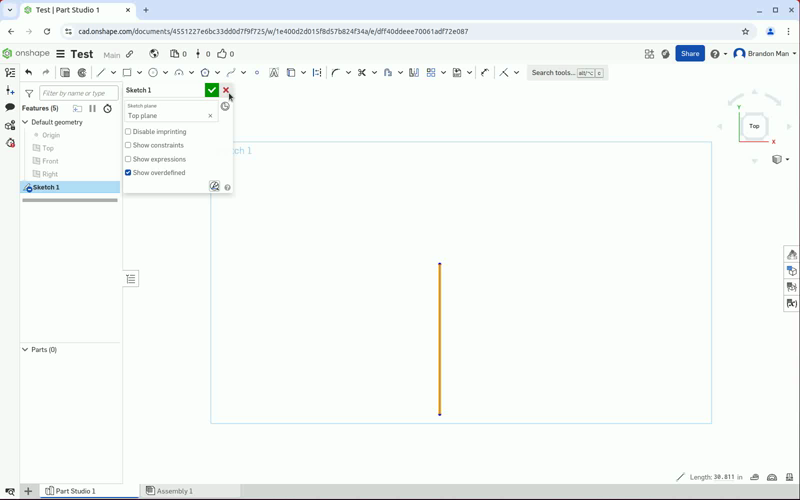
key(shift+h)
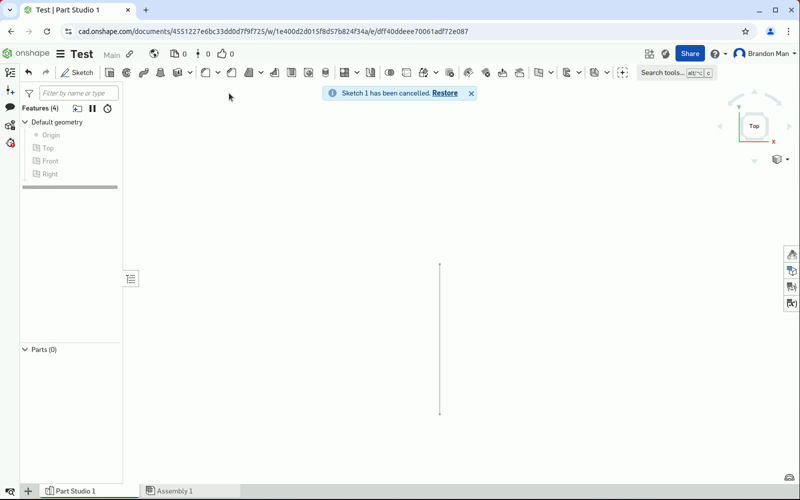
mouse_move(73, 352)
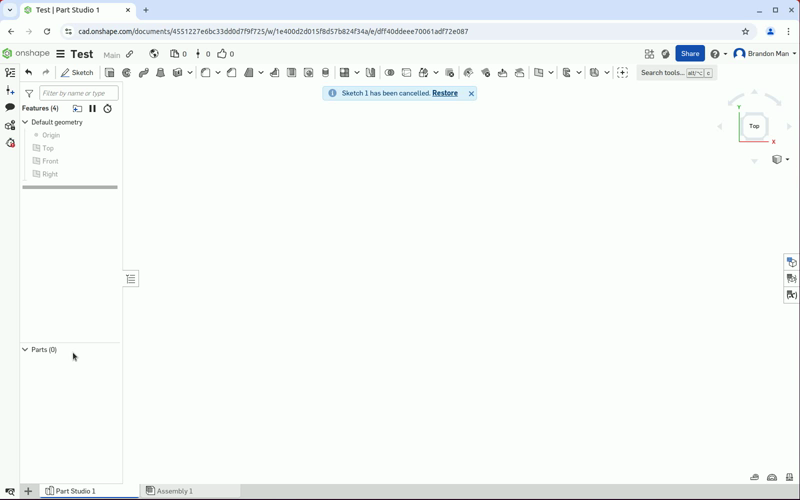
key(y)
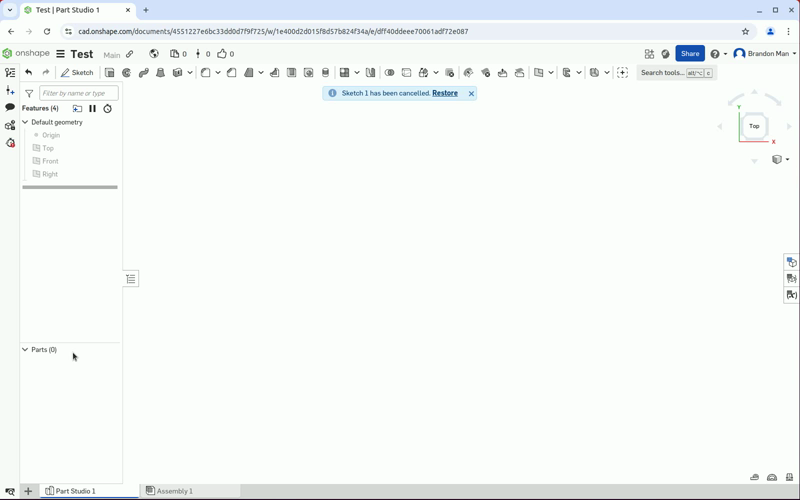
key(shift+p)
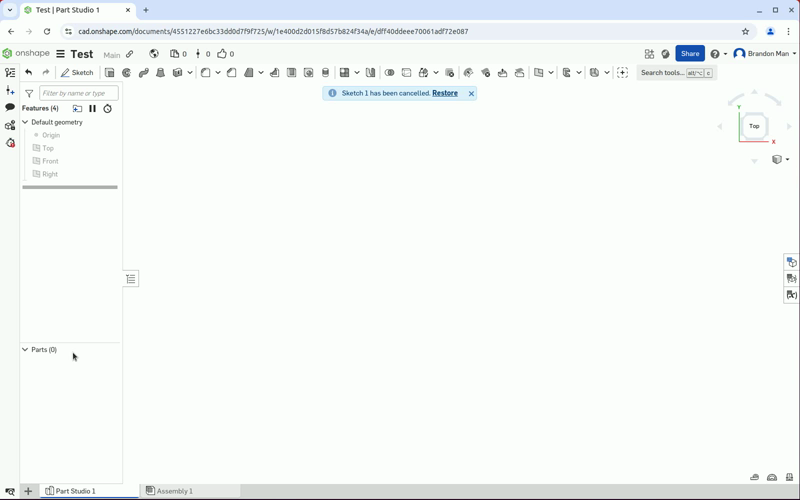
key(space)
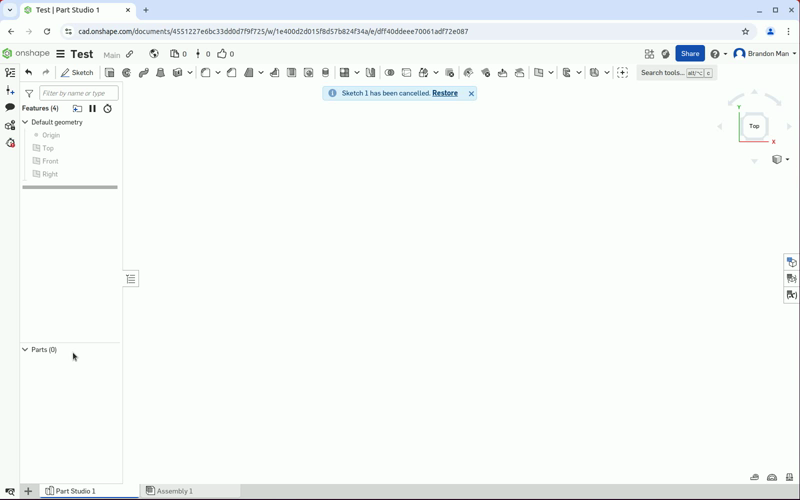
key_down(shift)
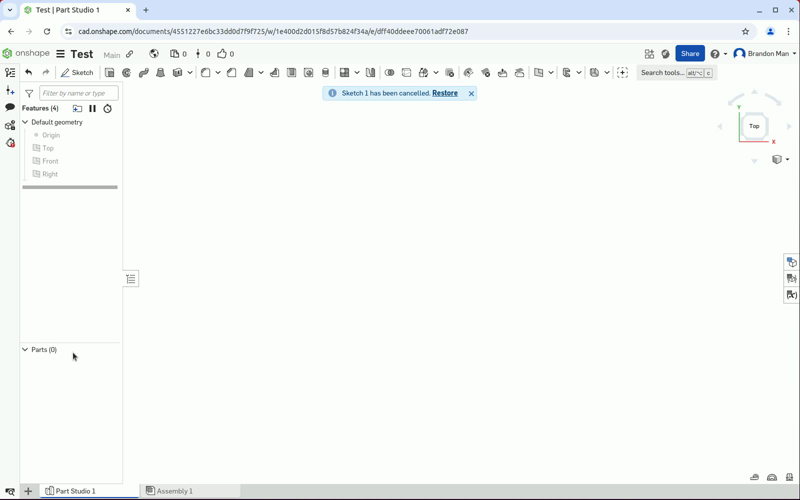
key(up)
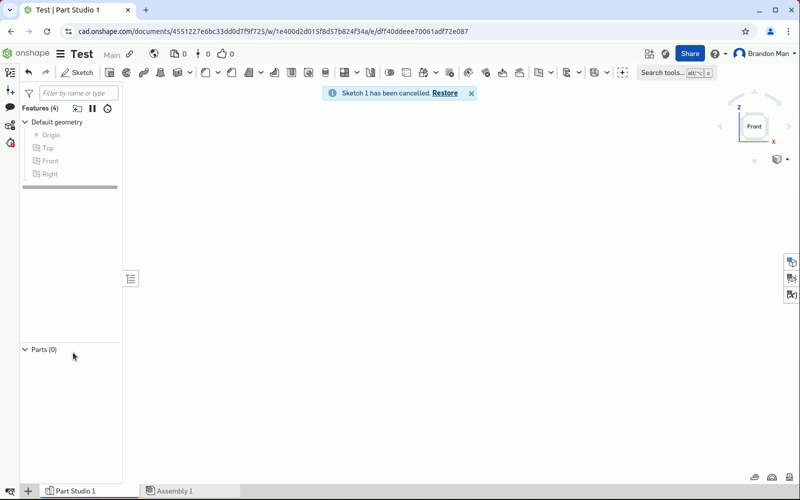
key_up(shift)
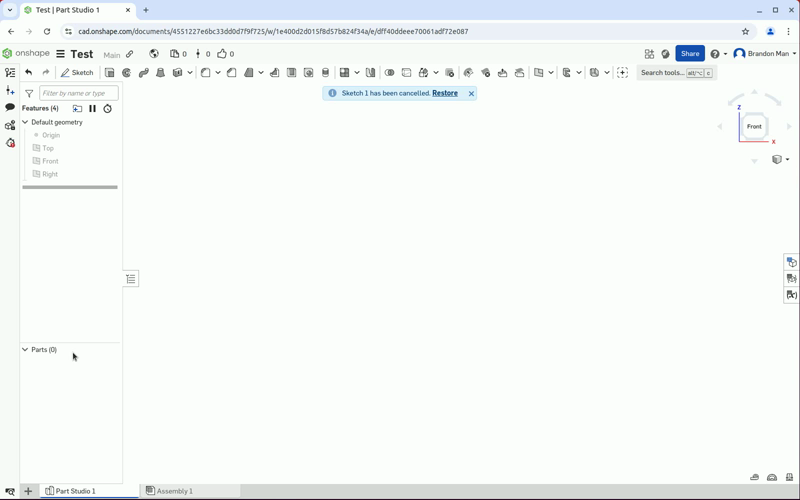
mouse_move(73, 352)
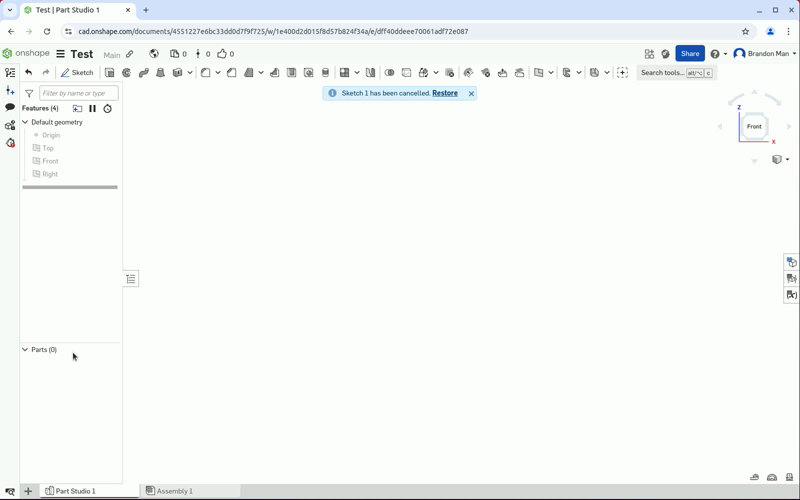
key(shift+y)
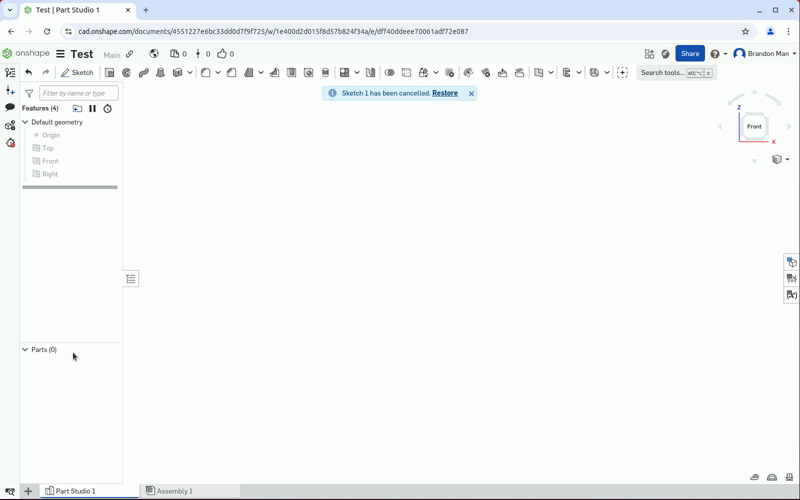
key(shift+s)
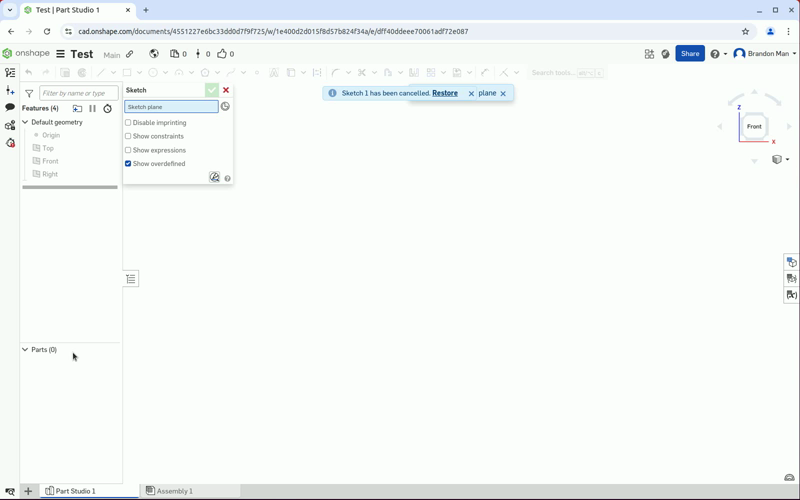
mouse_move(73, 163)
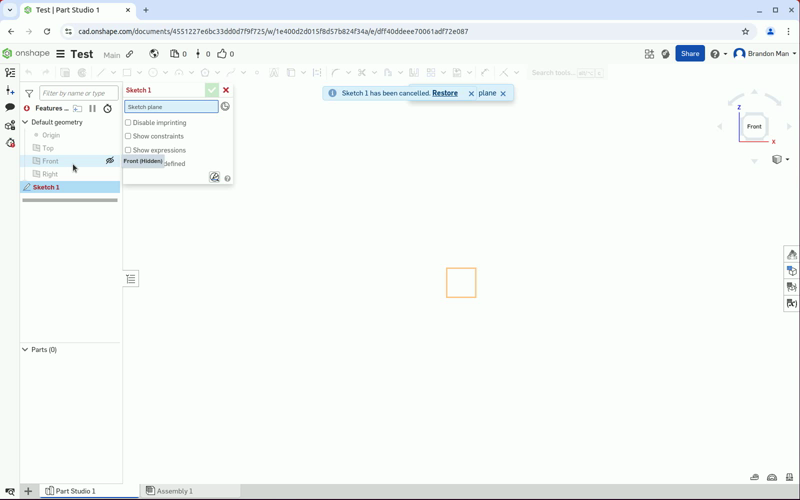
click(73, 163)
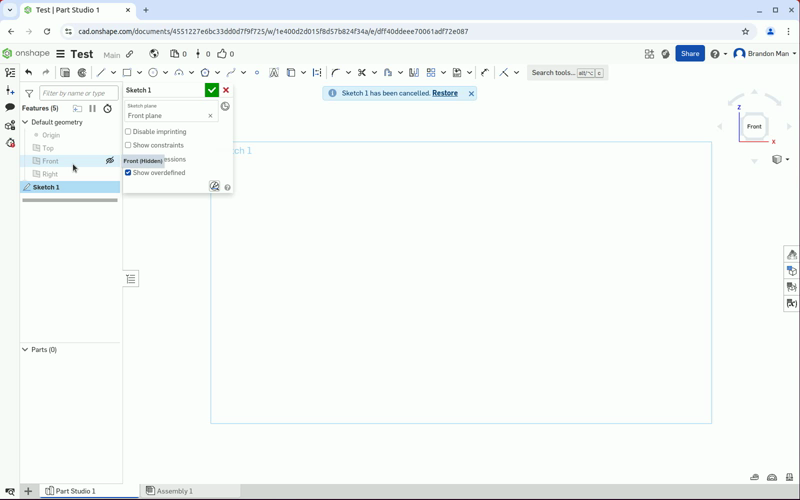
mouse_move(73, 352)
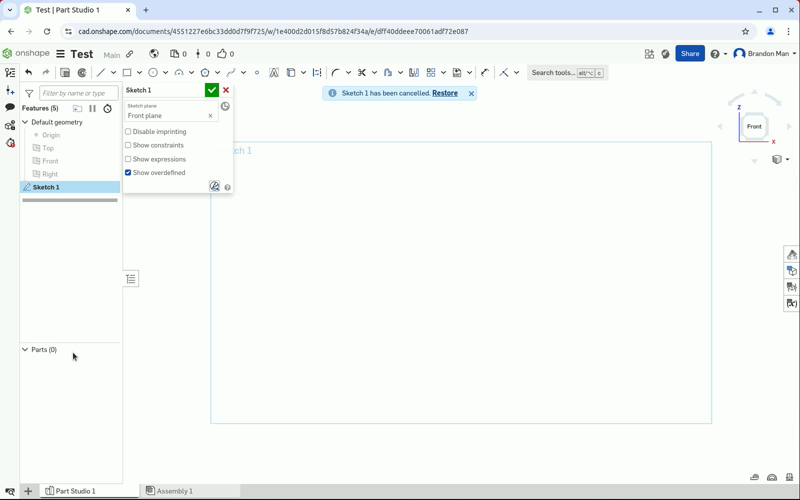
key(y)
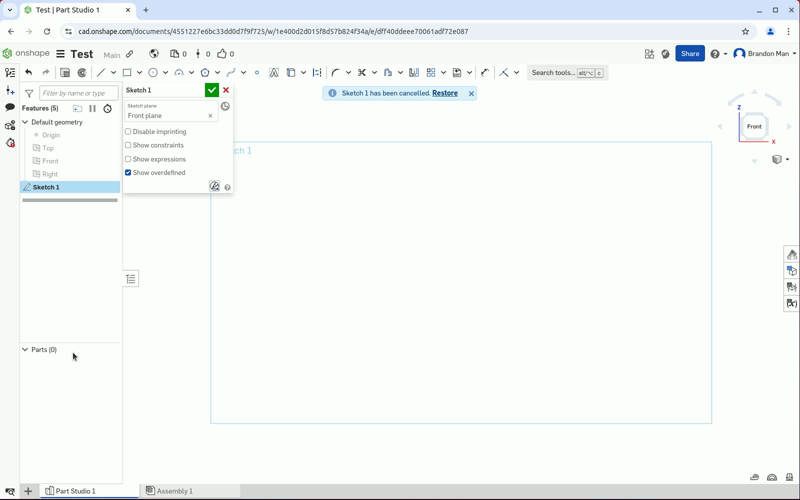
key(l)
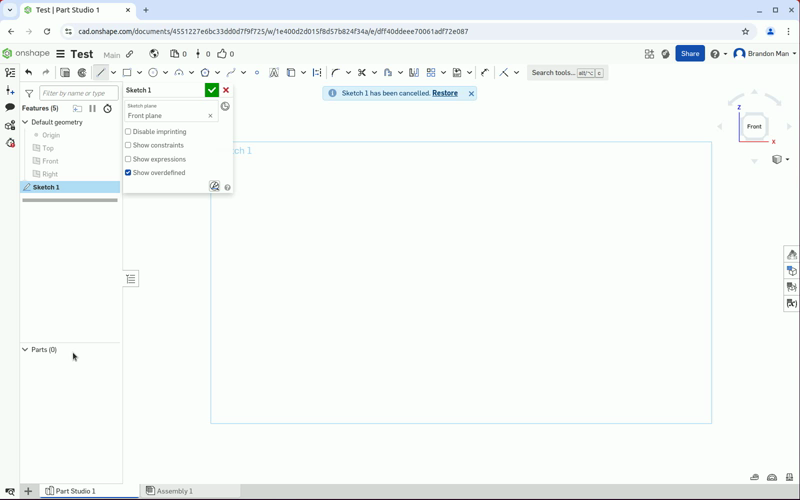
key_down(shift)
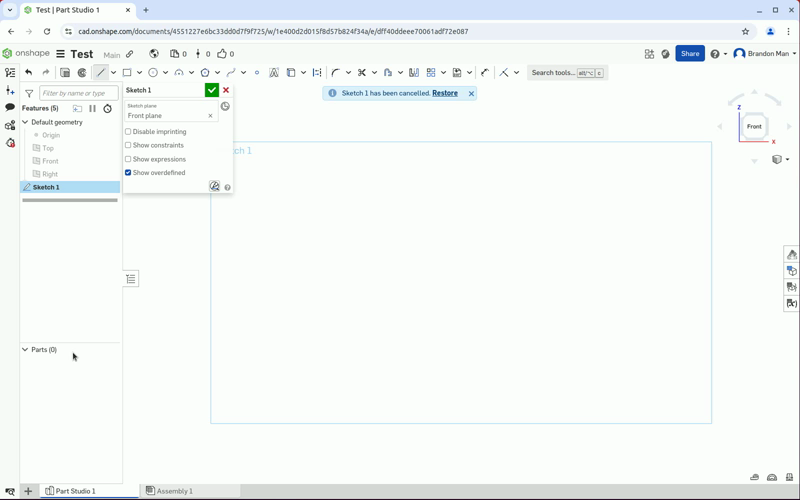
mouse_move(564, 292)
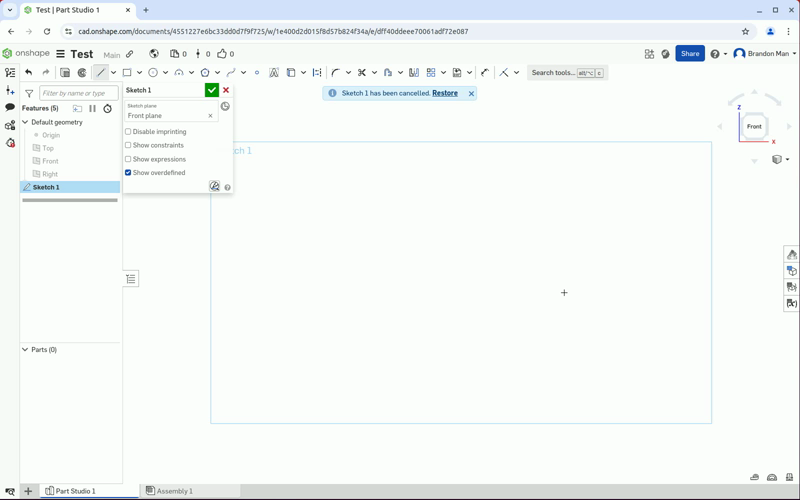
click(564, 292)
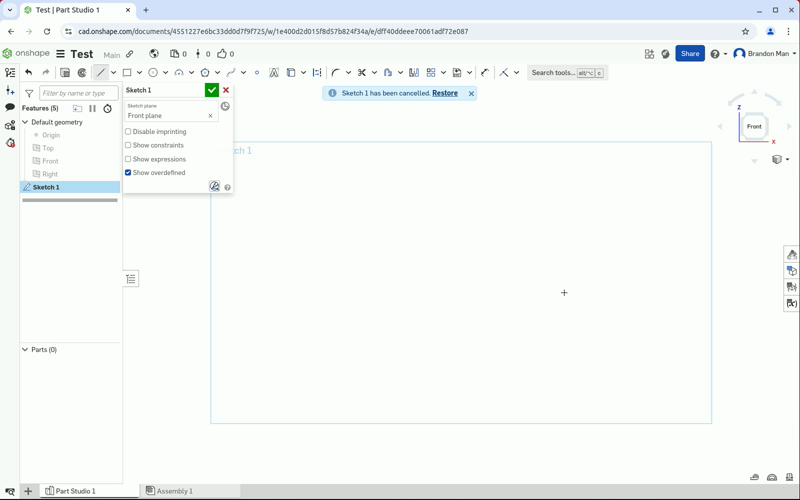
key_up(shift)
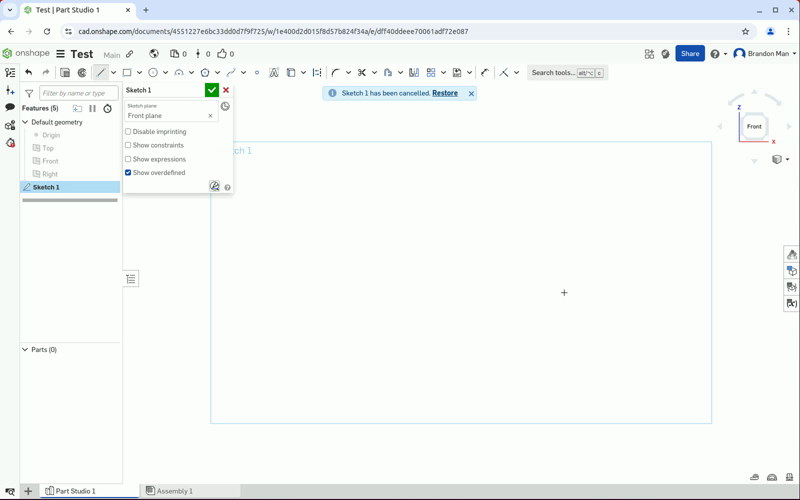
key_down(shift)
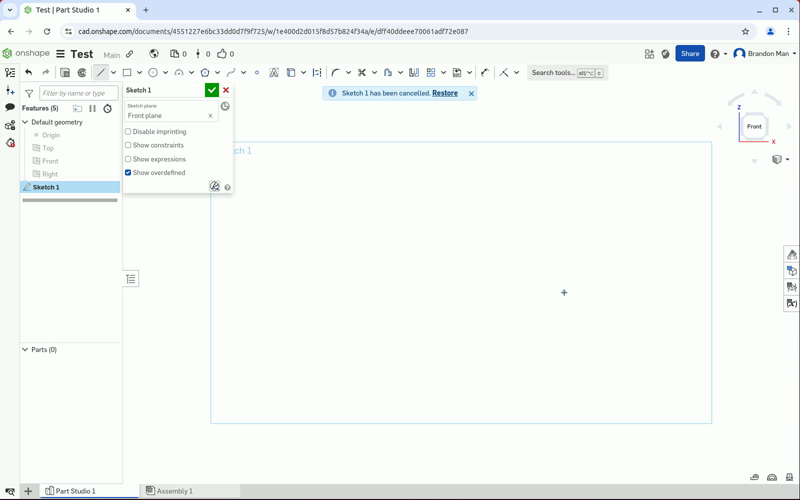
mouse_move(589, 292)
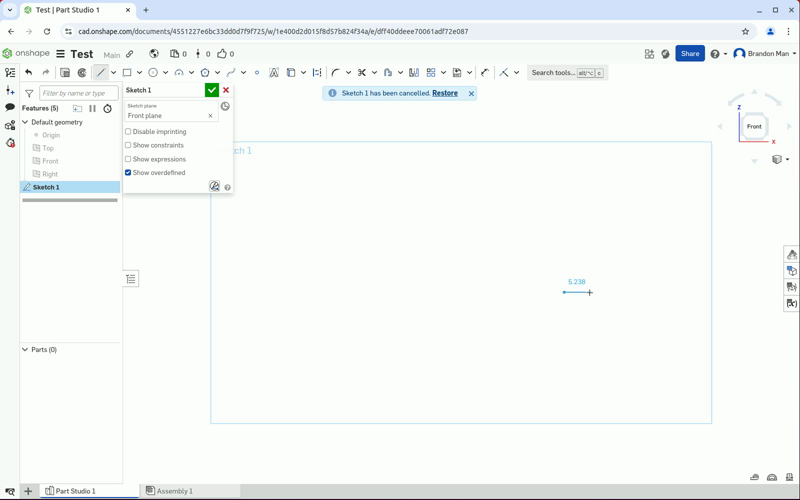
mouse_move(571, 292)
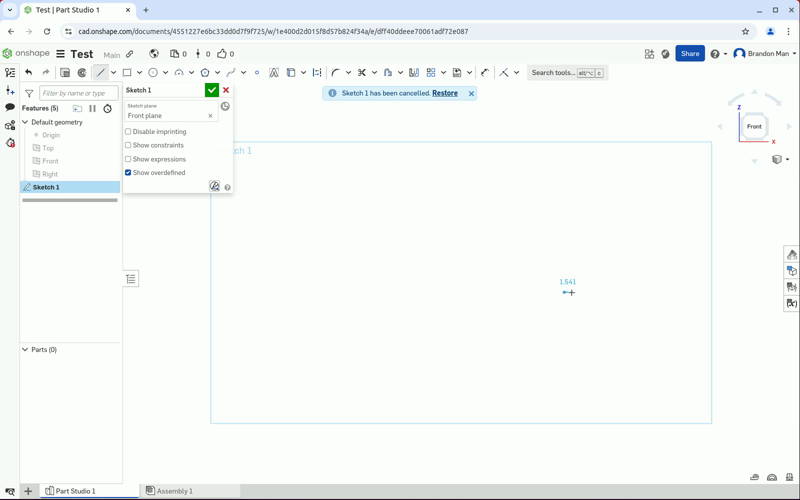
click(571, 292)
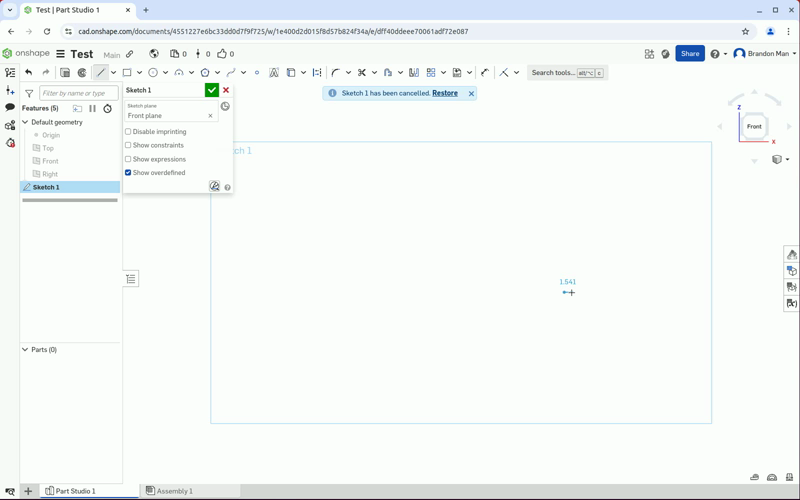
key_up(shift)
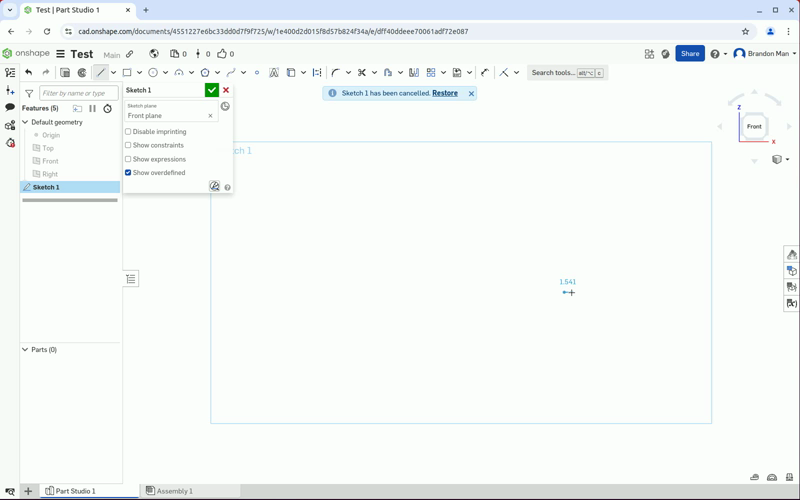
key_down(shift)
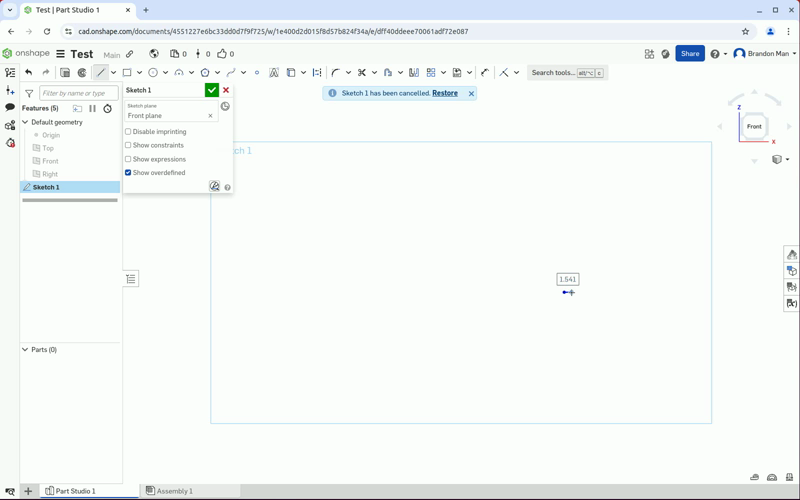
mouse_move(571, 170)
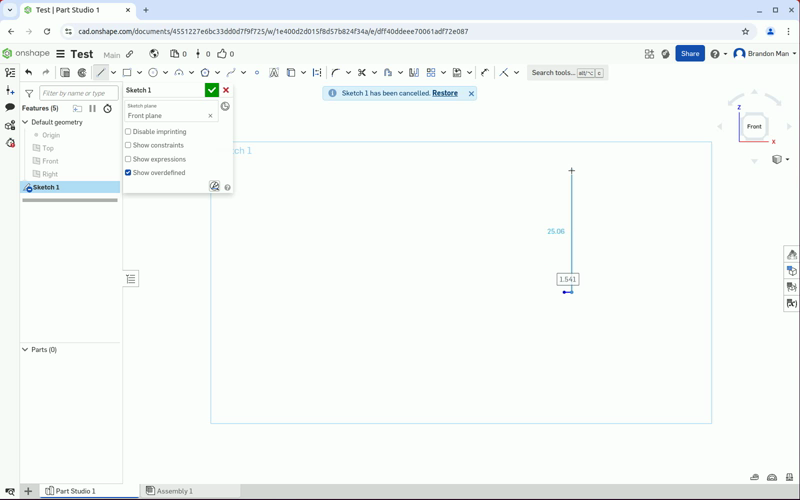
click(571, 170)
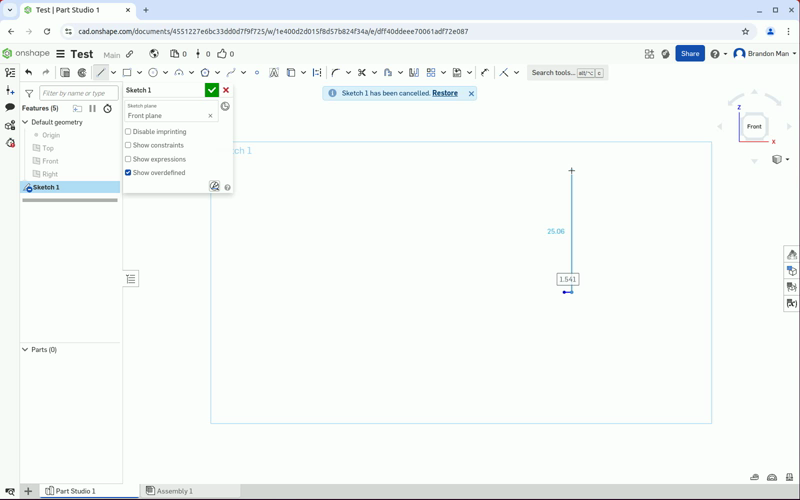
key_up(shift)
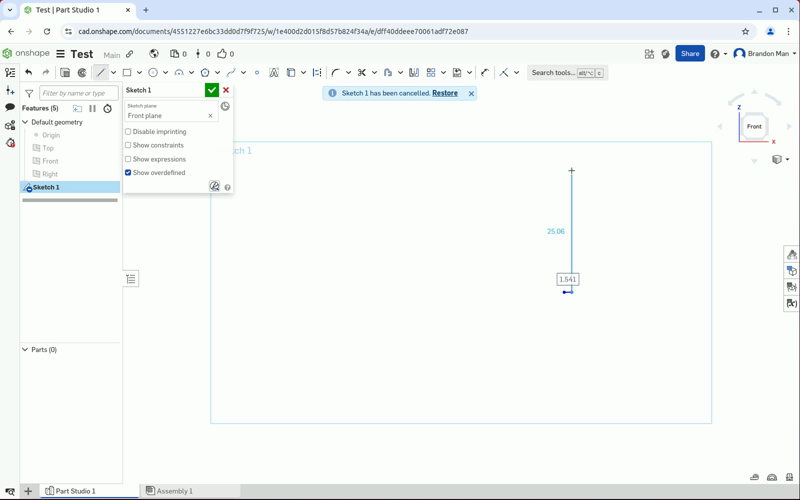
key_down(shift)
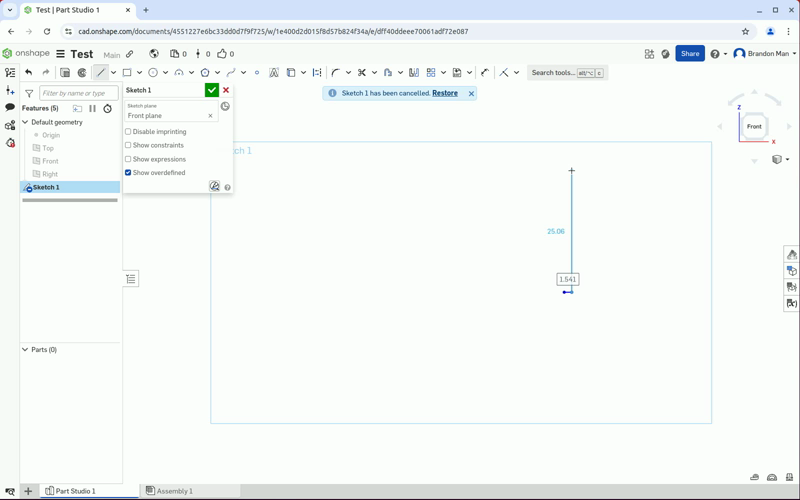
mouse_move(589, 170)
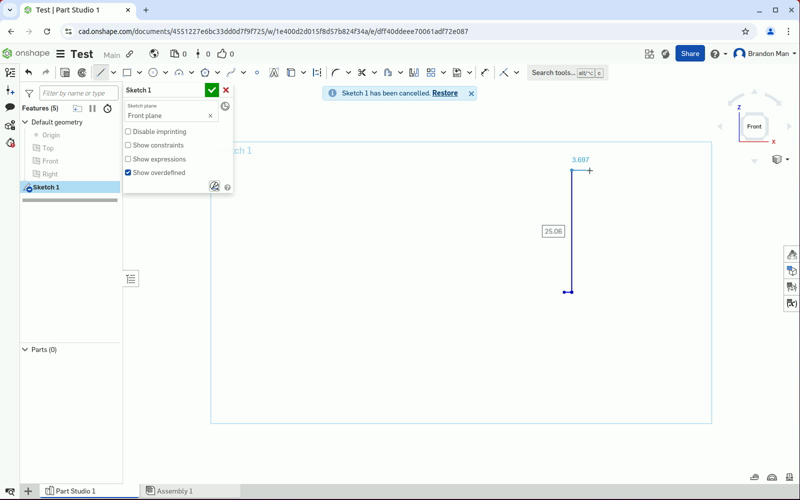
mouse_move(564, 229)
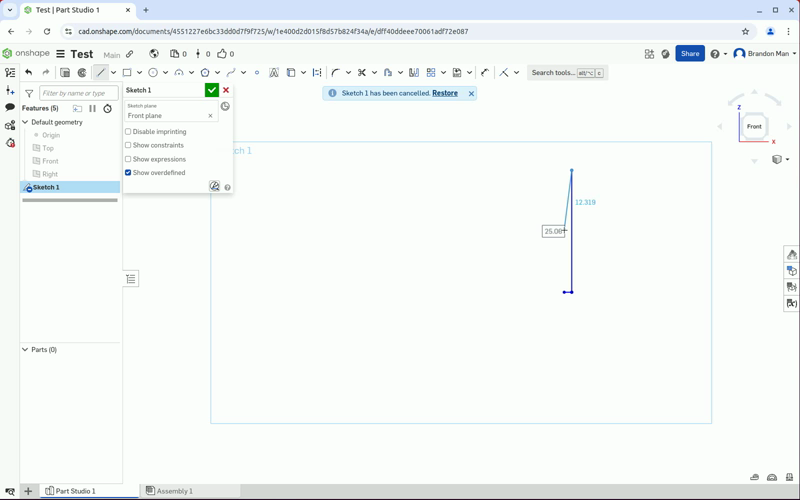
click(564, 229)
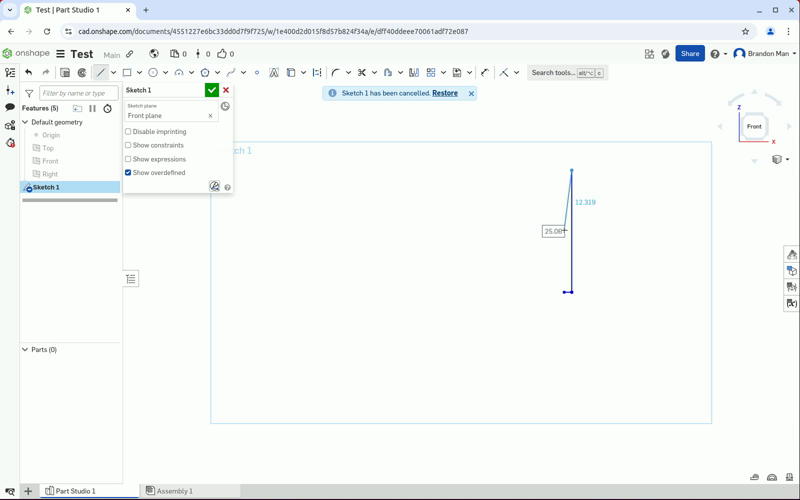
key_up(shift)
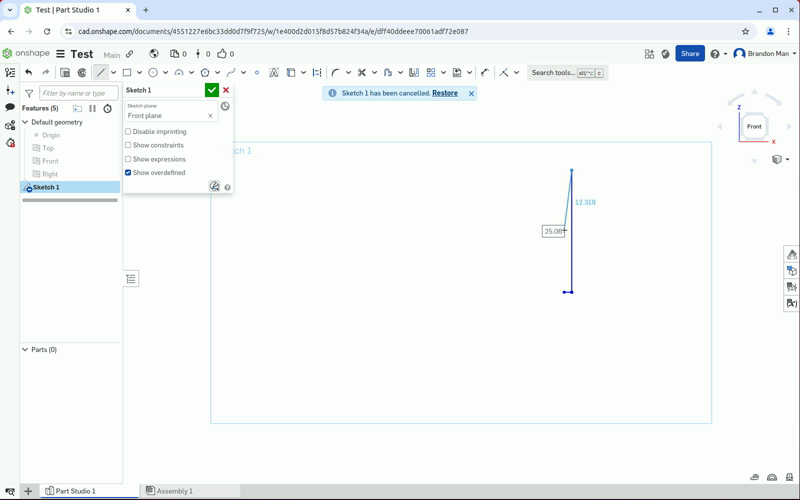
key_down(shift)
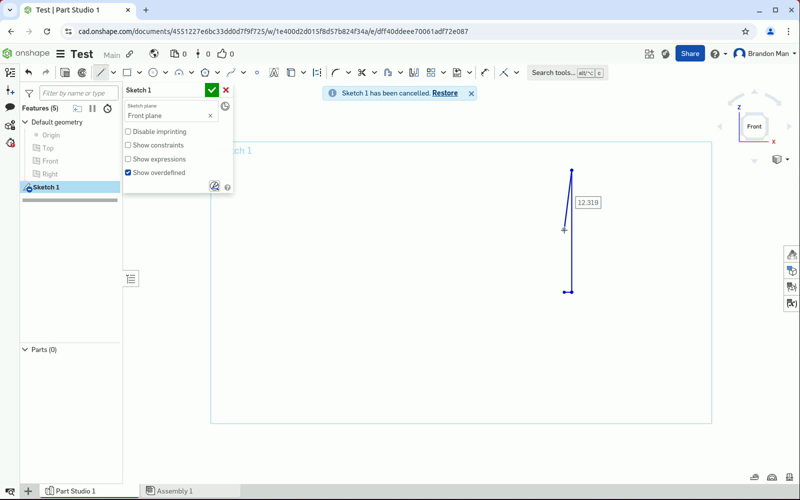
mouse_move(564, 292)
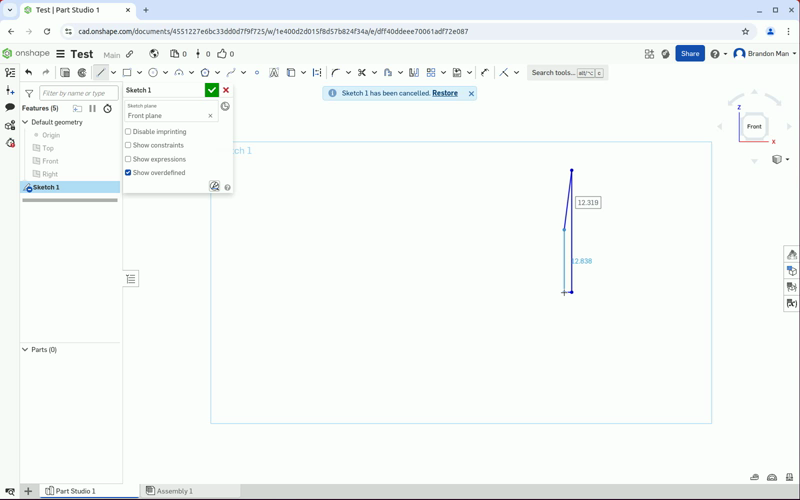
key_up(shift)
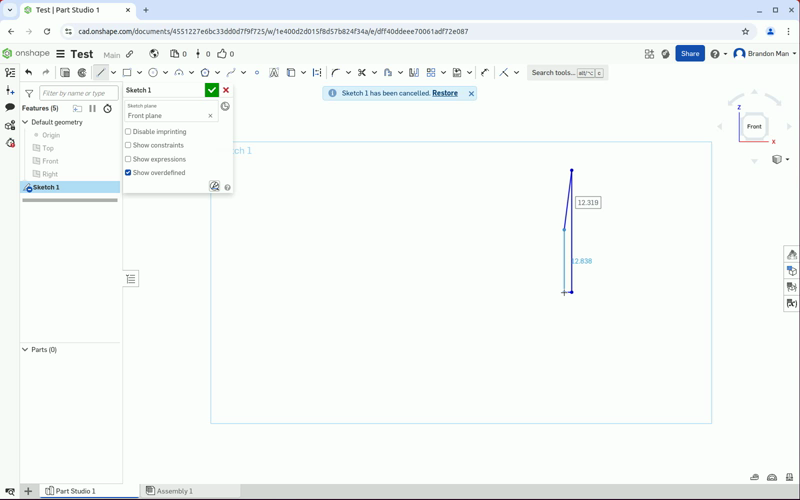
click(564, 292)
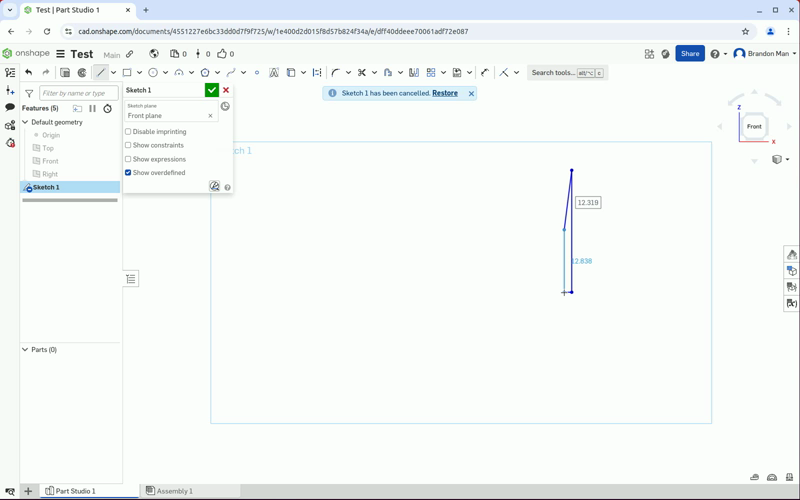
key(esc)
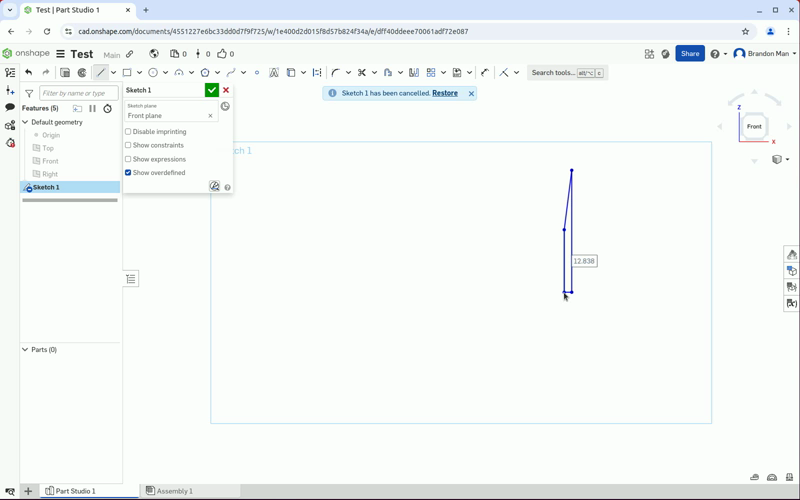
mouse_move(569, 272)
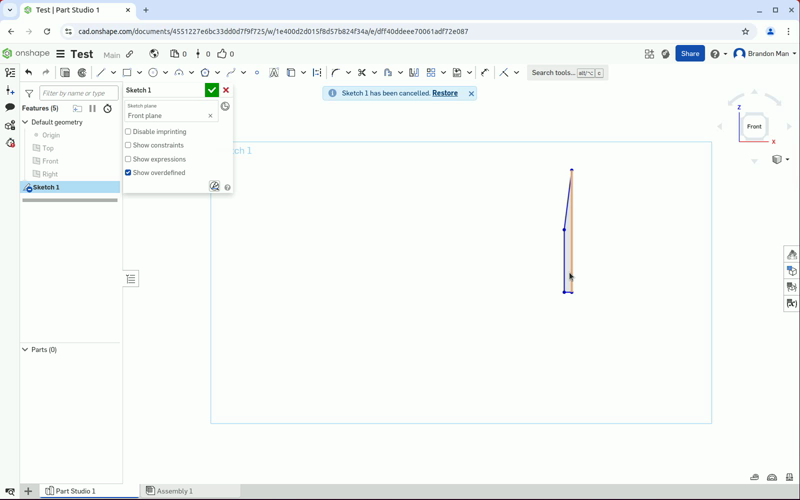
scroll(6)
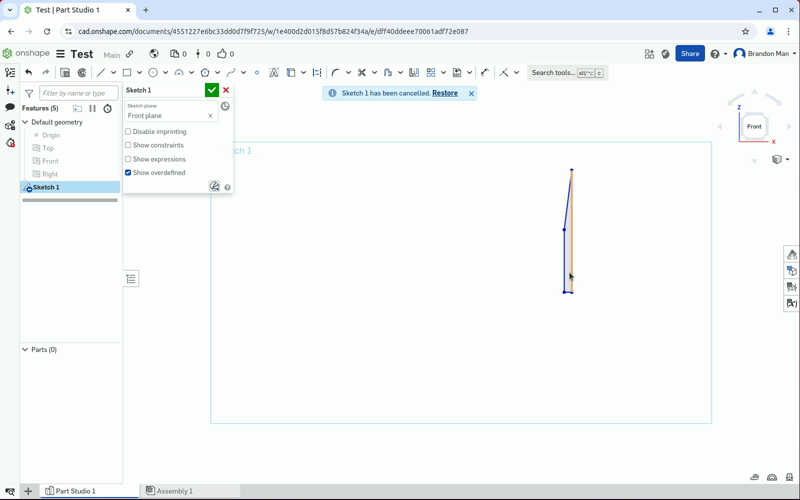
scroll(6)
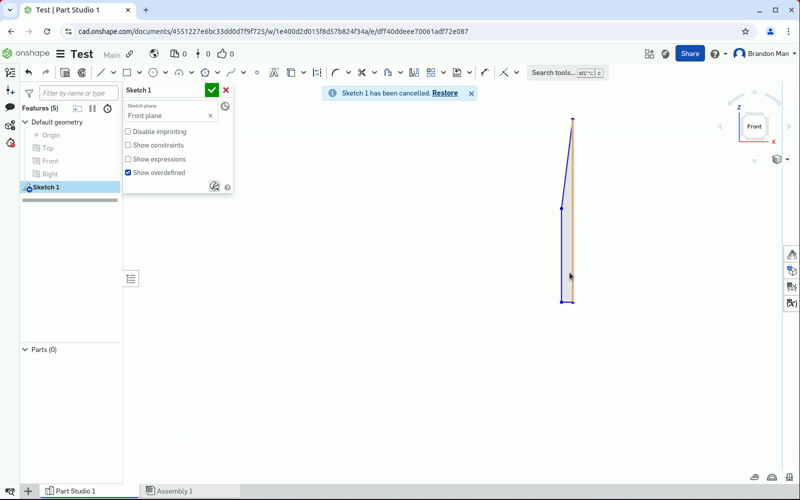
scroll(6)
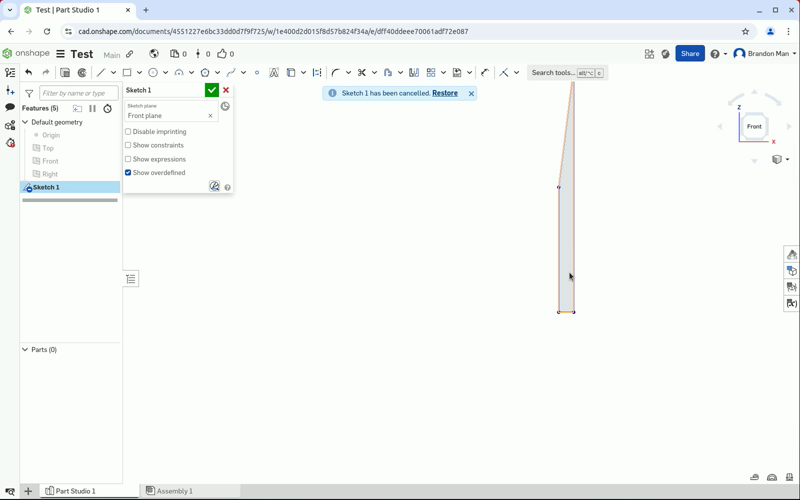
scroll(6)
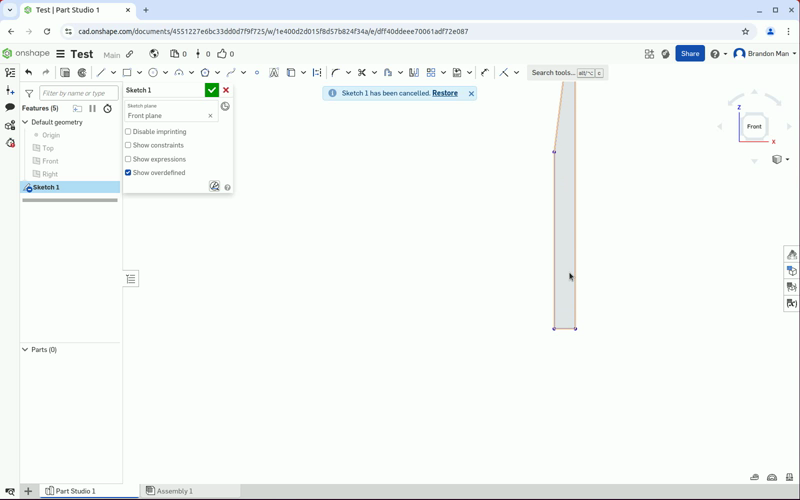
scroll(6)
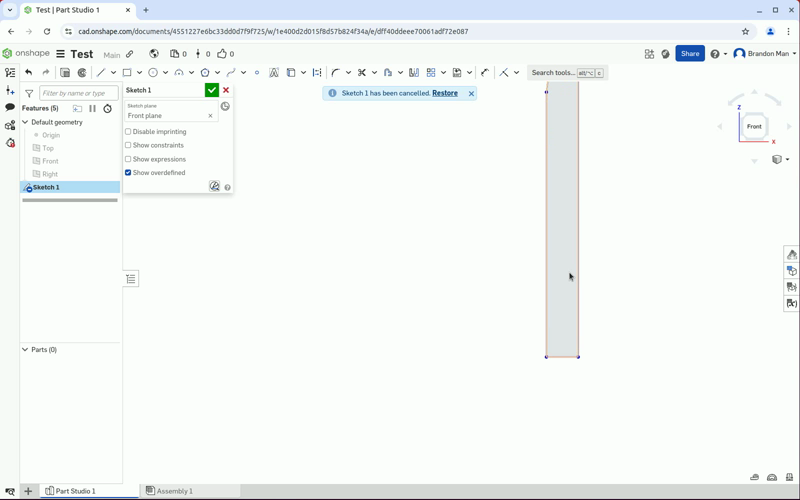
scroll(6)
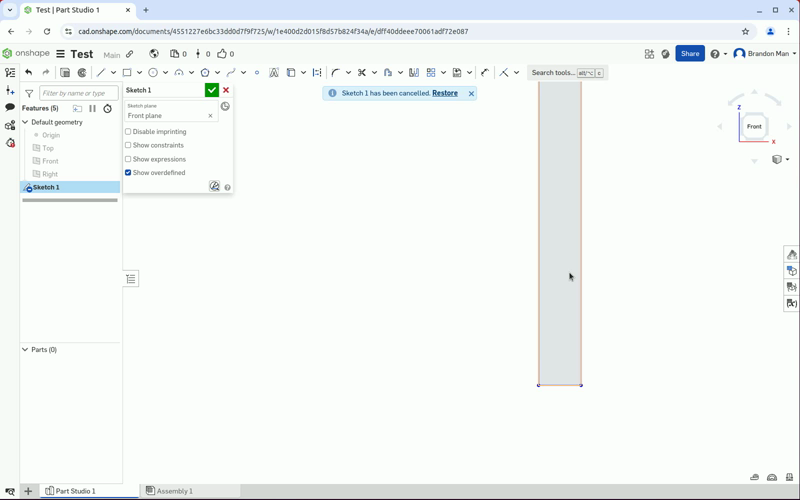
scroll(6)
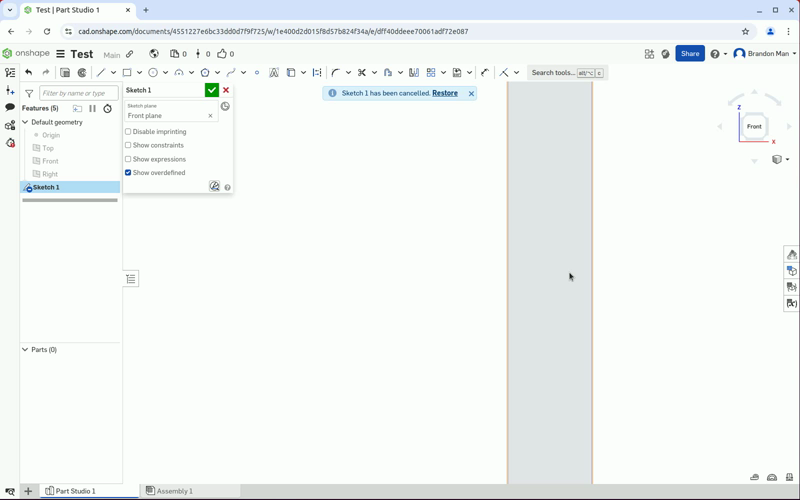
click(569, 272)
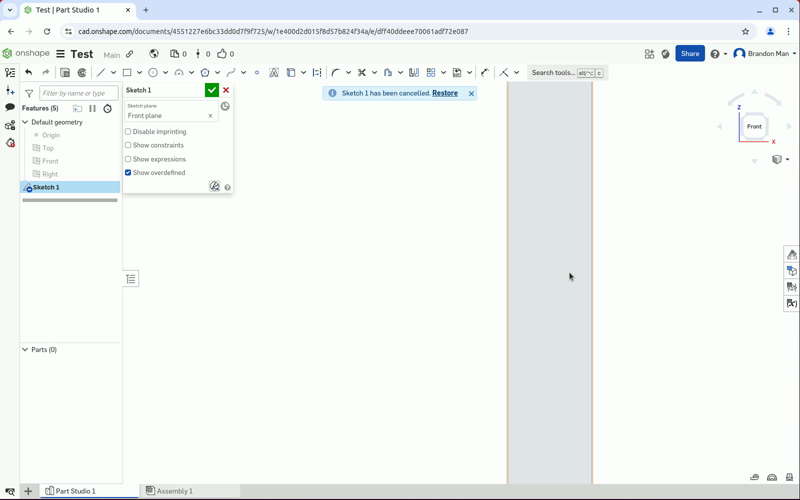
scroll(-6)
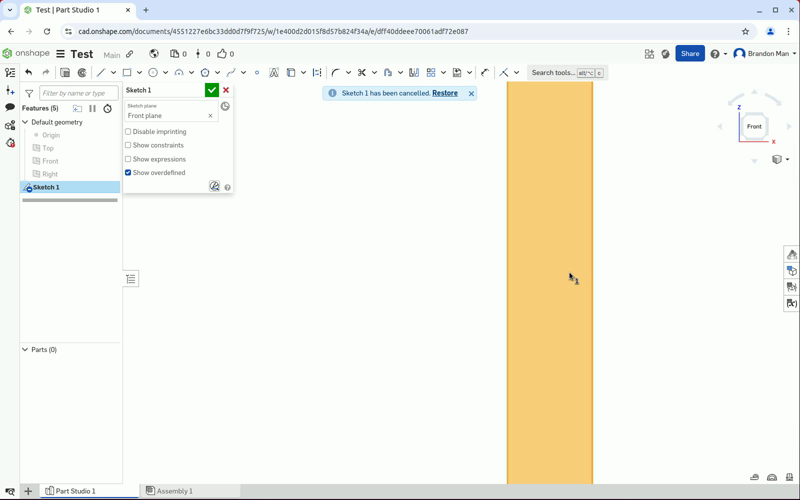
scroll(-6)
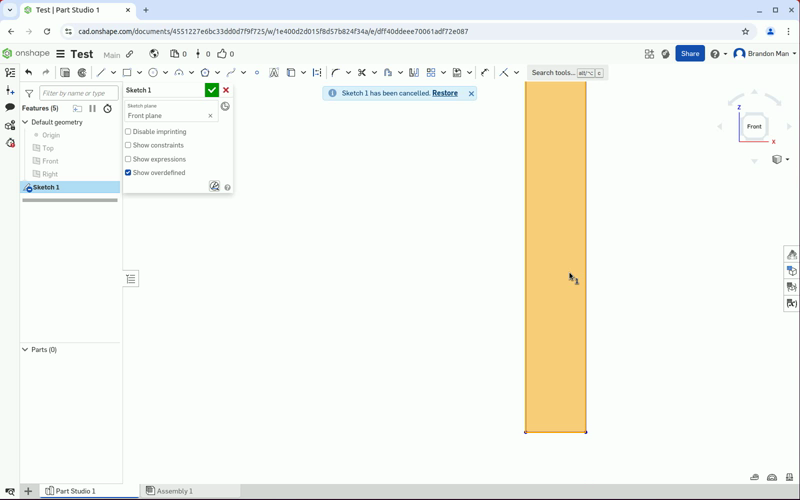
scroll(-6)
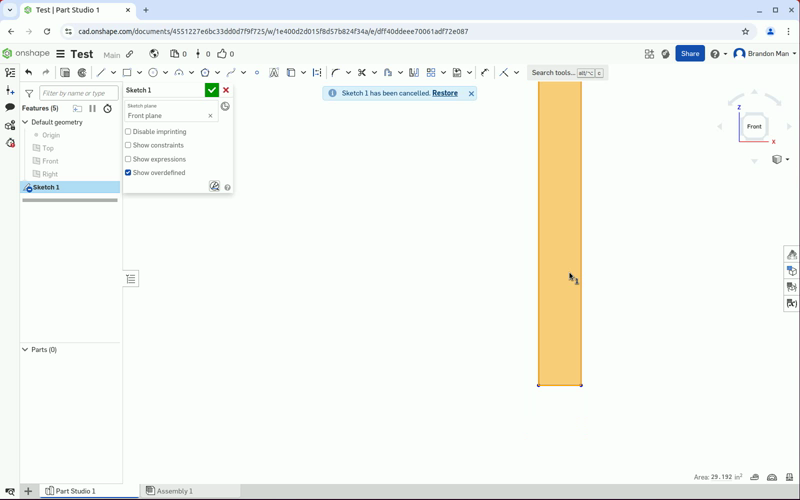
scroll(-6)
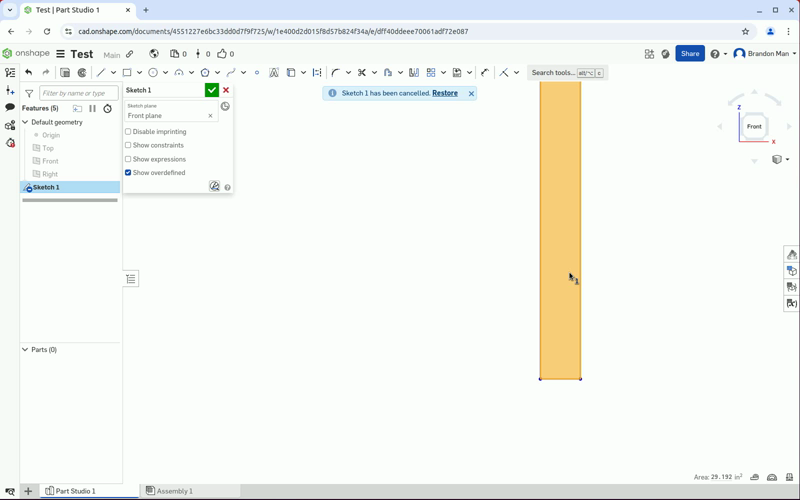
scroll(-6)
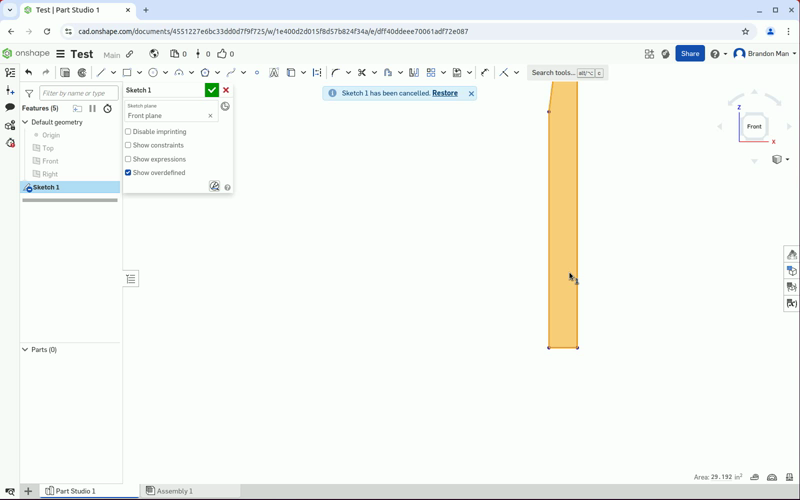
scroll(-6)
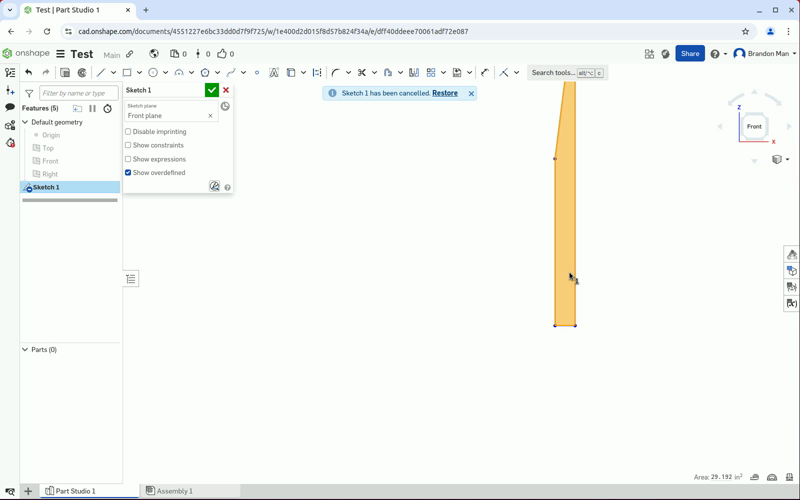
scroll(-6)
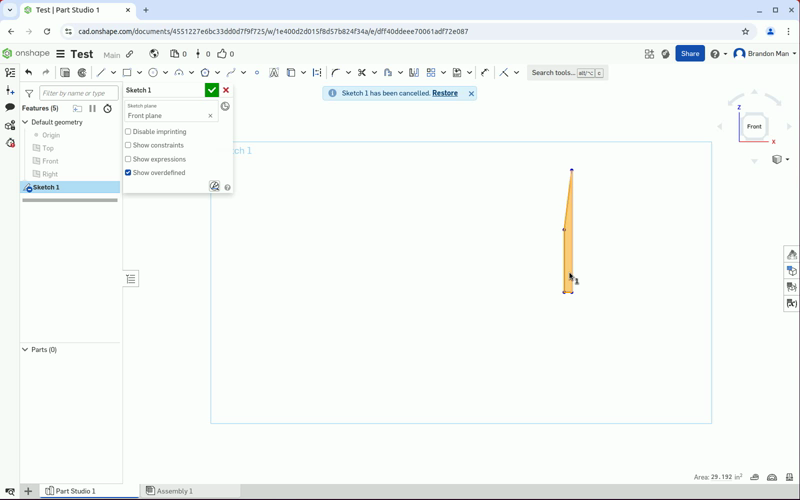
mouse_move(73, 352)
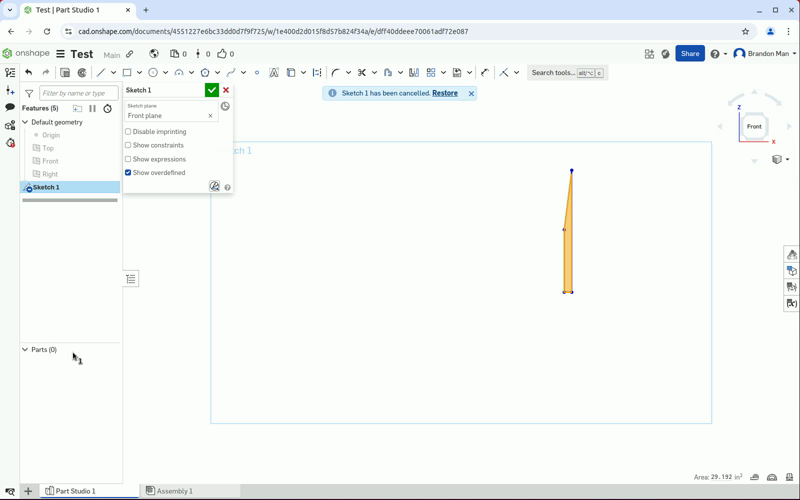
key(shift+y)
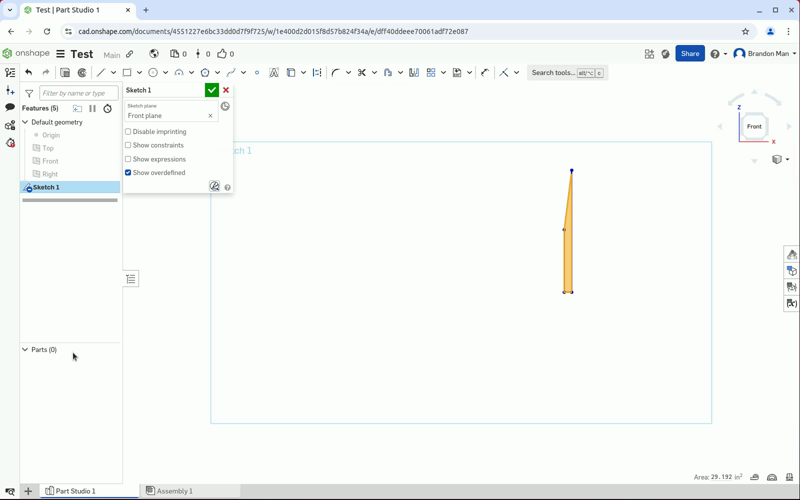
key(shift+e)
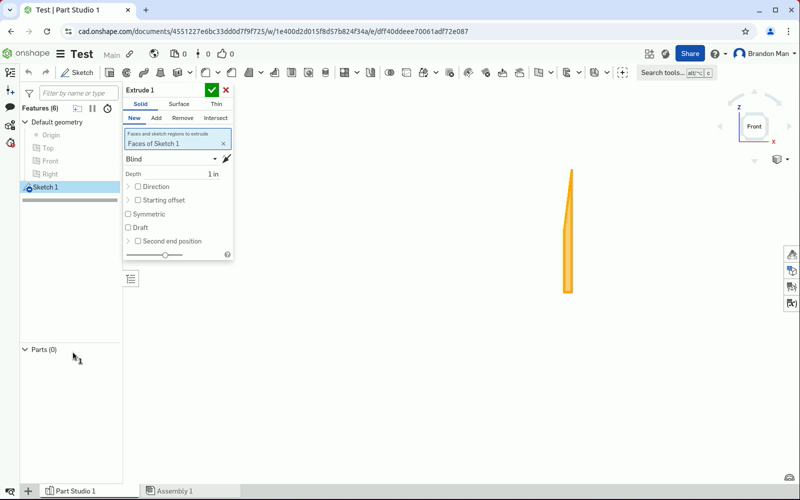
mouse_move(143, 106)
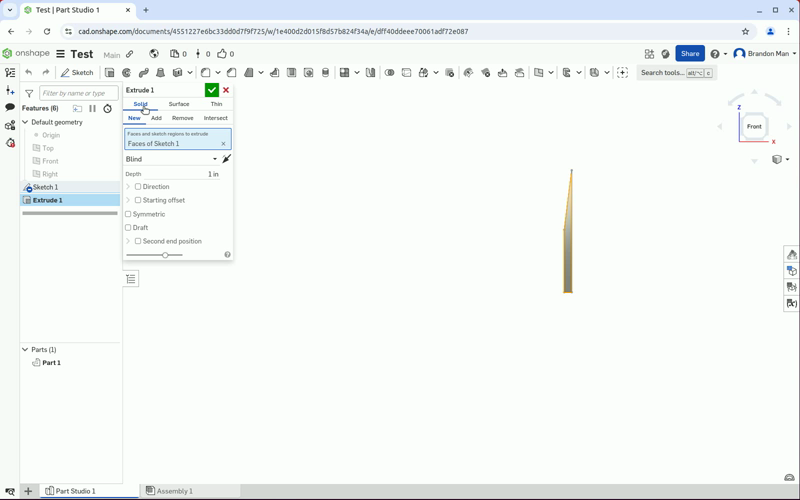
click(143, 106)
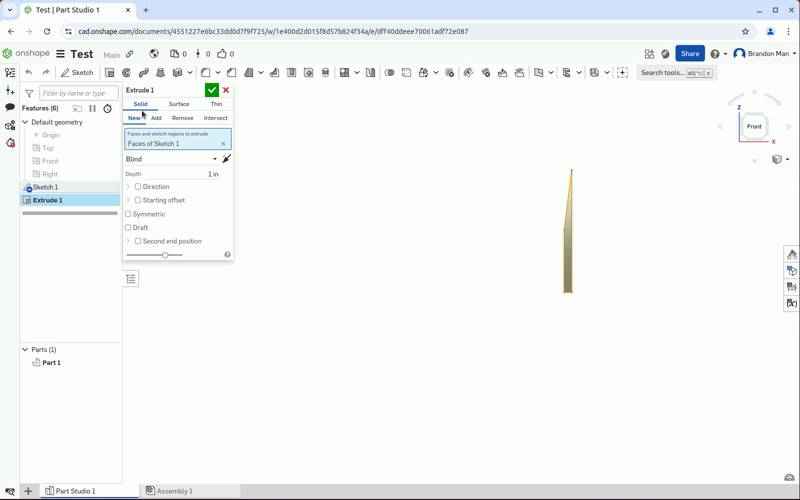
mouse_move(137, 120)
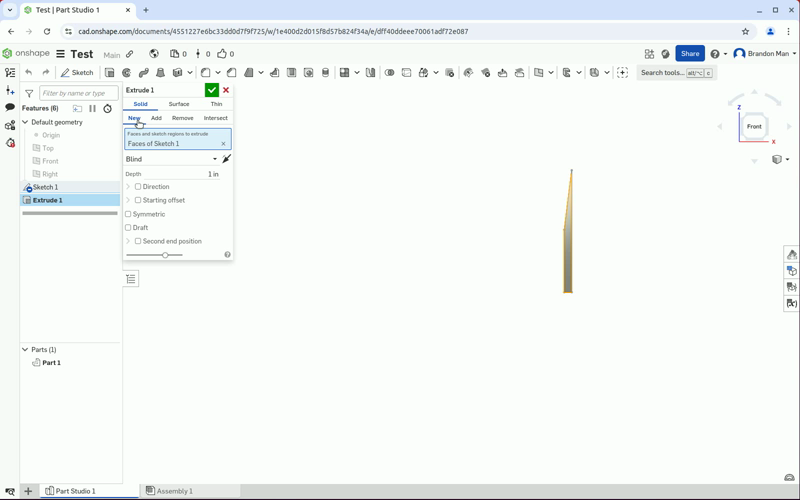
click(137, 120)
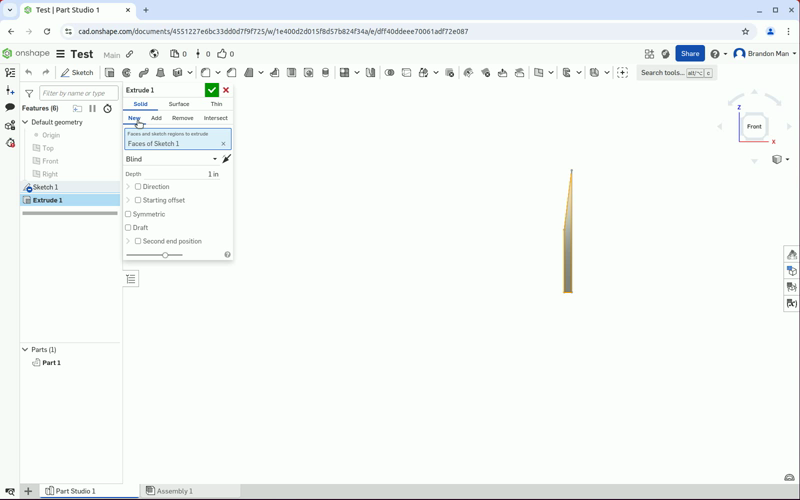
key(tab, 4)
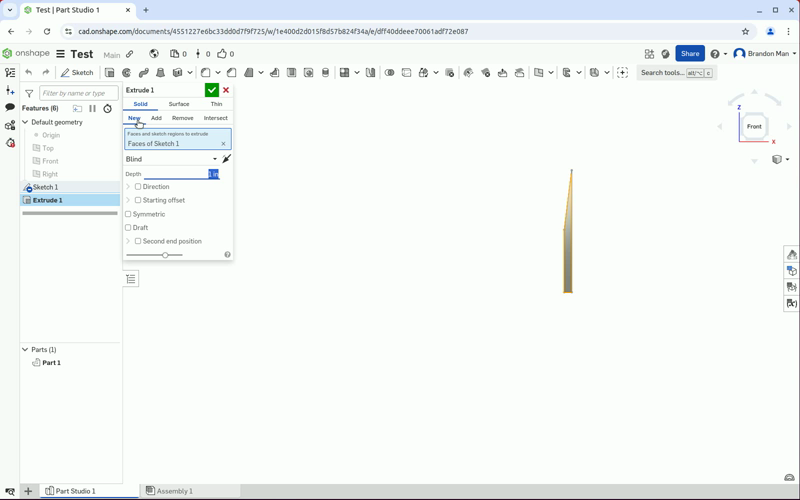
text(-23.108)
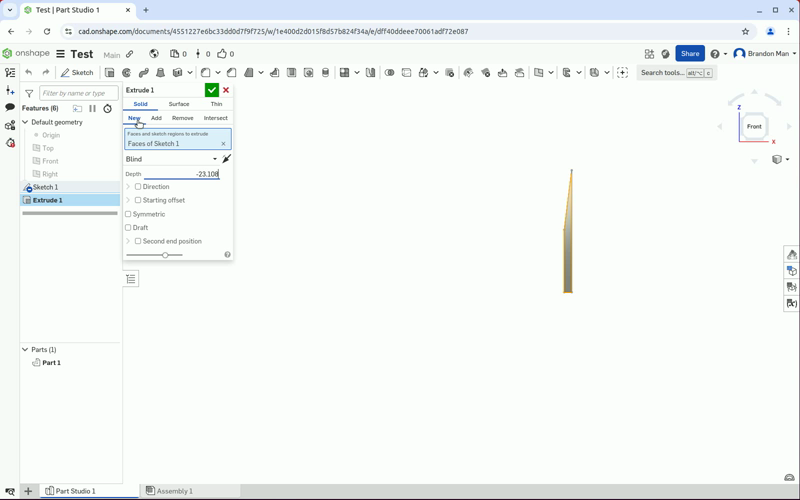
key(enter)
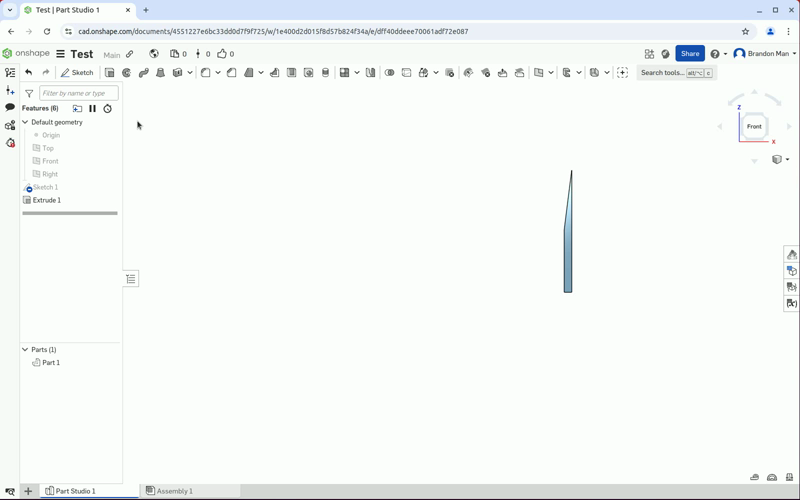
key(shift+h)
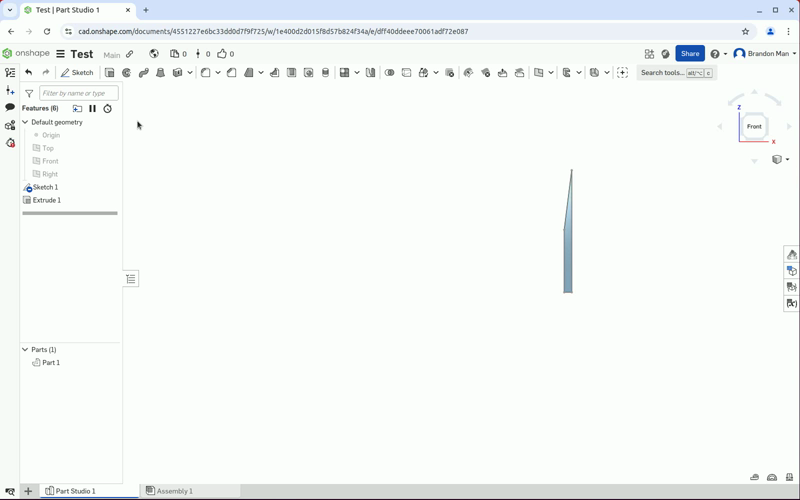
key(shift+h)
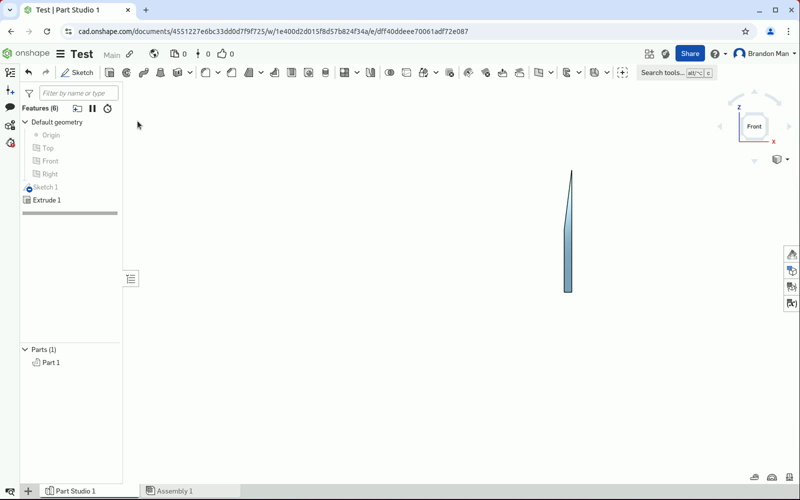
mouse_move(73, 189)
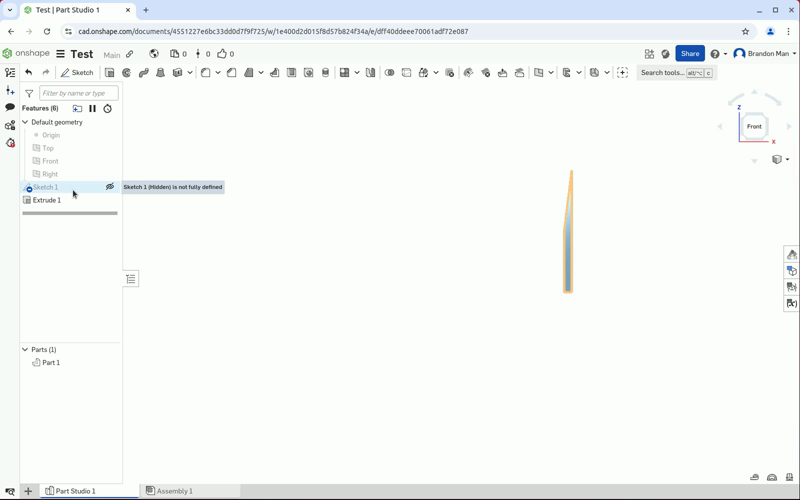
click(73, 189)
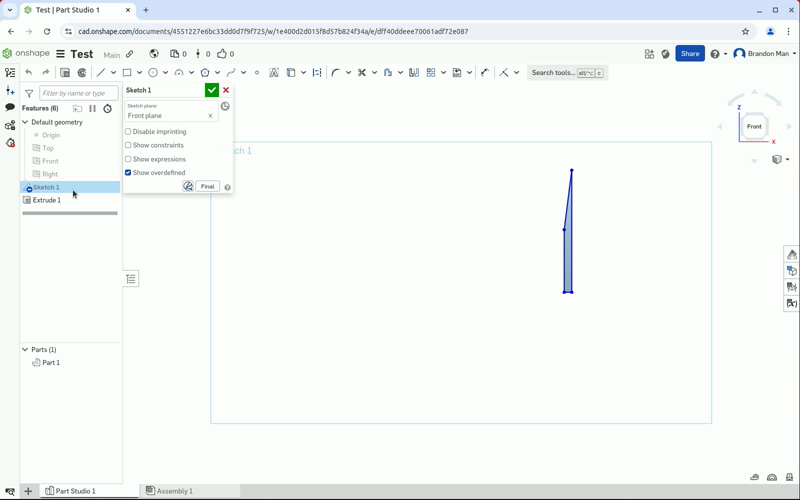
mouse_move(229, 92)
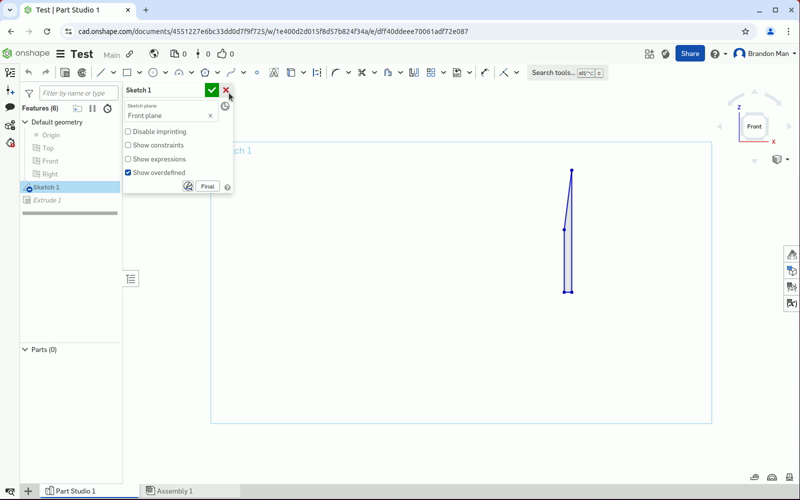
click(229, 92)
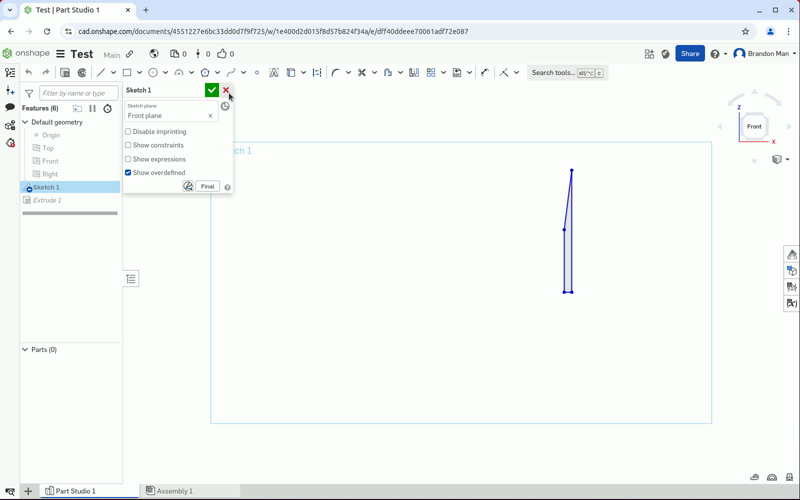
key(shift+s)
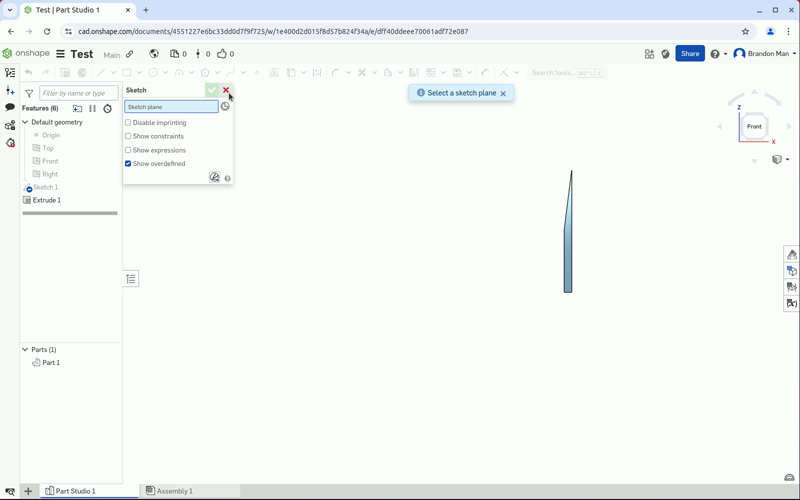
mouse_move(73, 163)
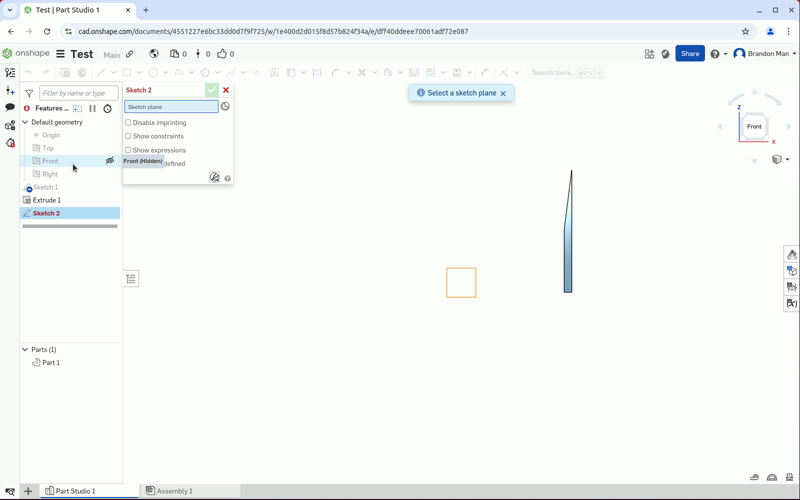
click(73, 163)
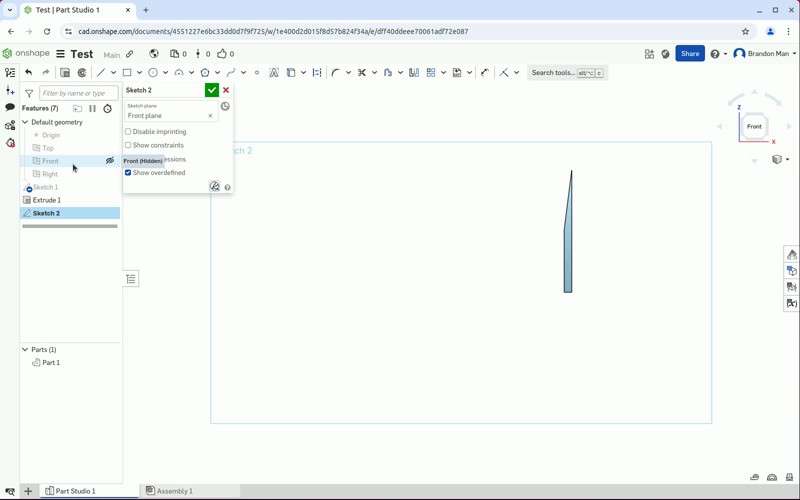
mouse_move(73, 352)
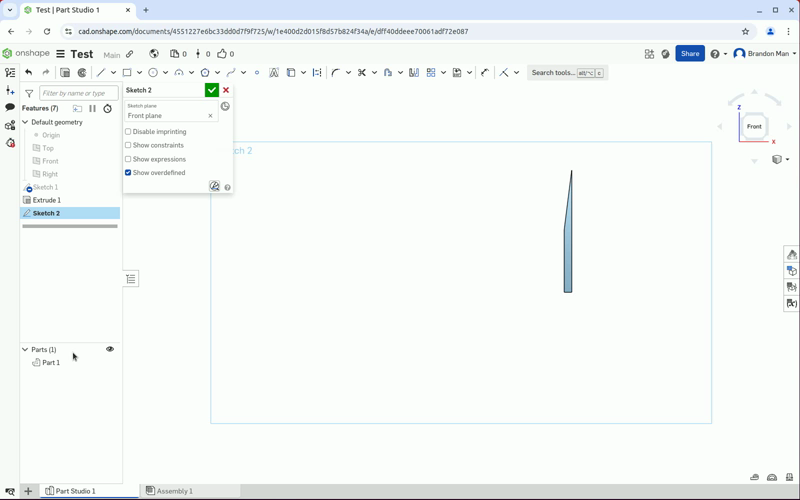
key(y)
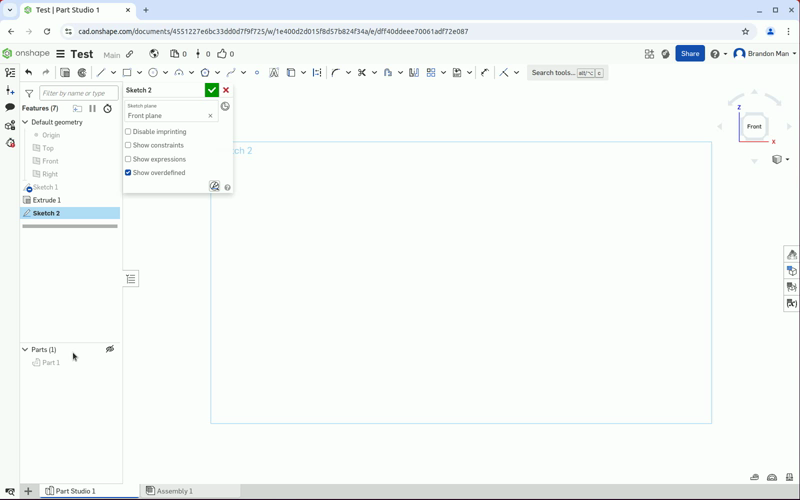
key(l)
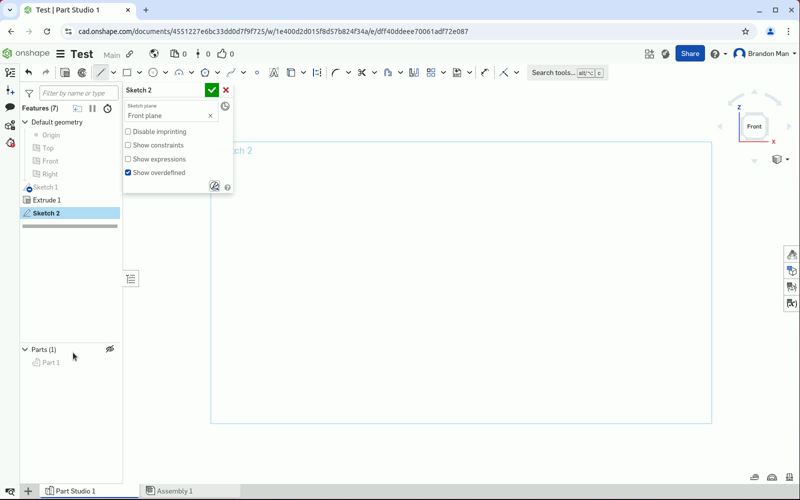
key_down(shift)
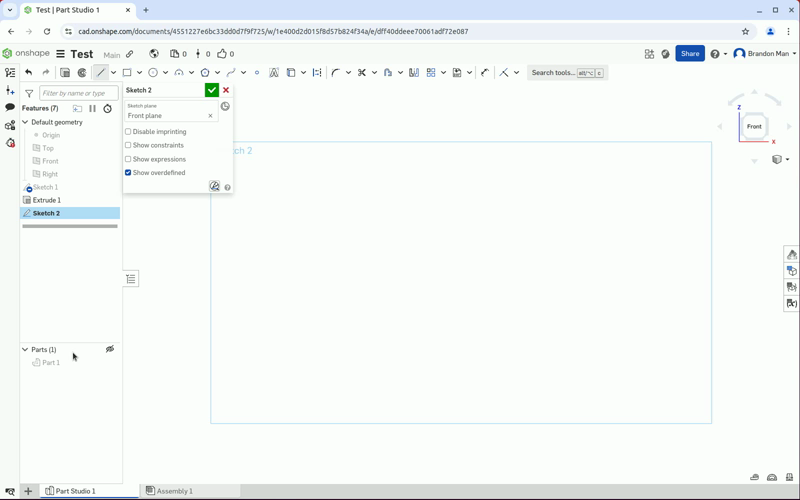
mouse_move(446, 184)
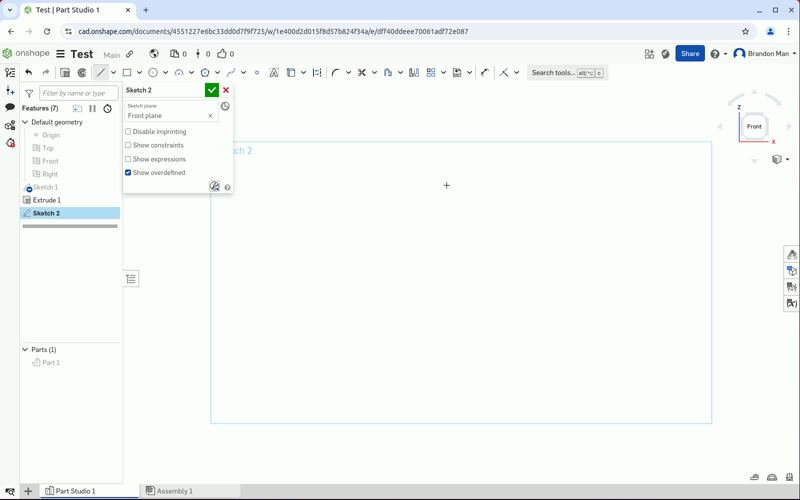
click(446, 184)
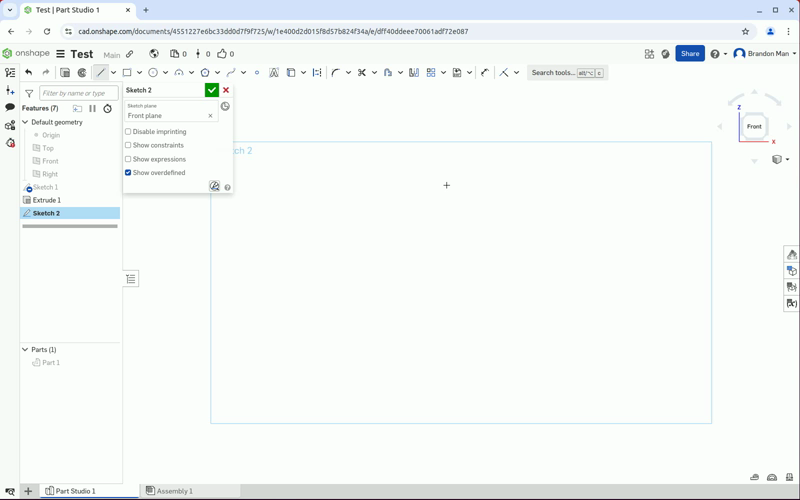
key_up(shift)
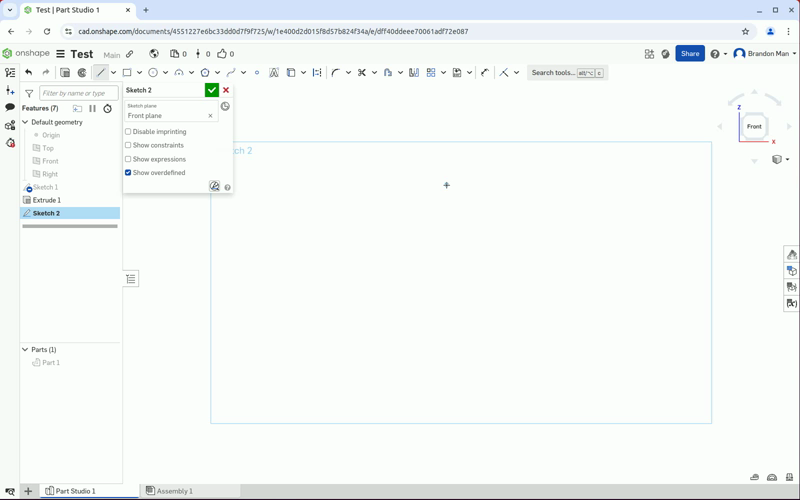
key_down(shift)
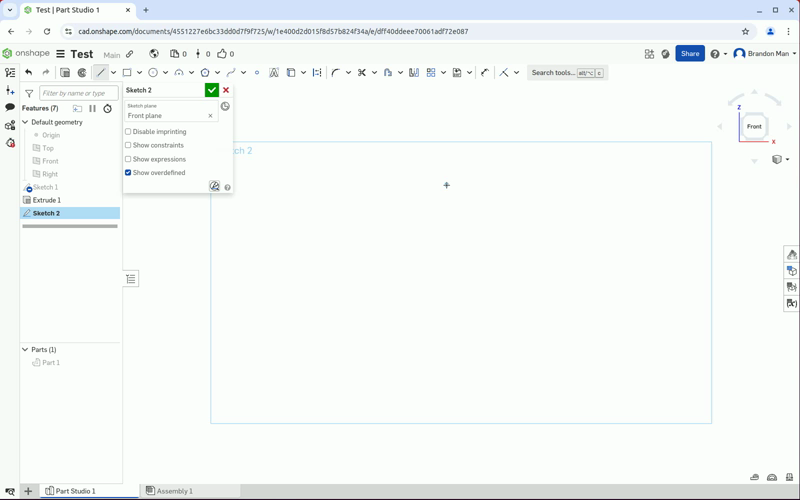
mouse_move(562, 184)
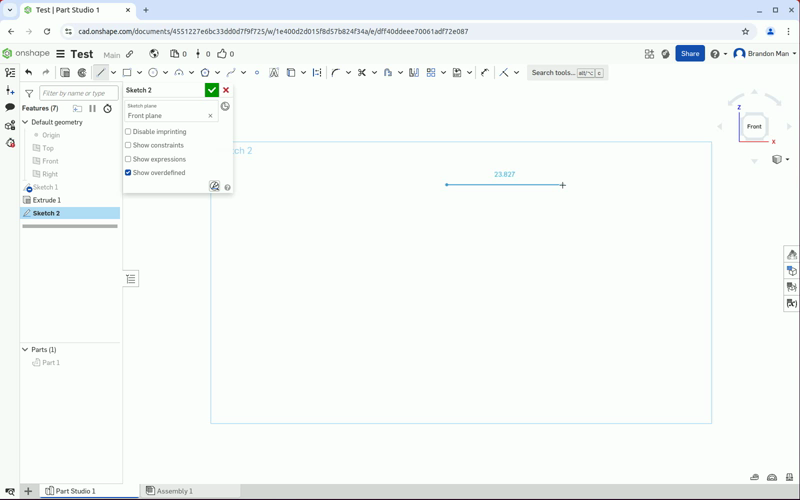
click(562, 184)
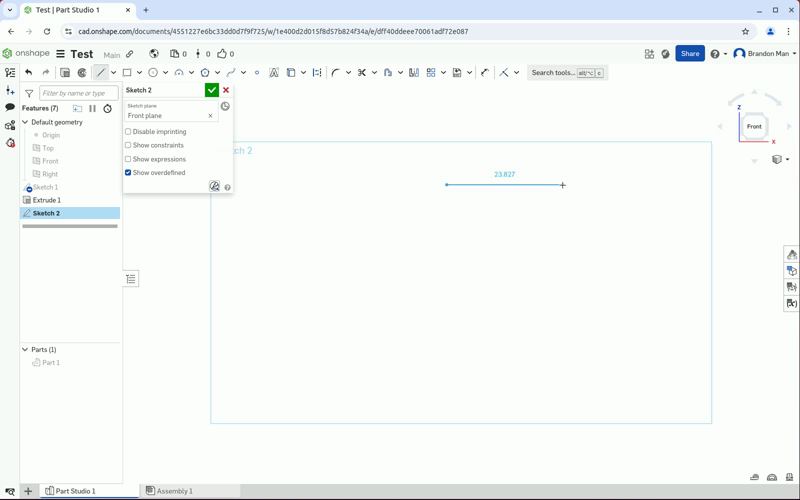
key_up(shift)
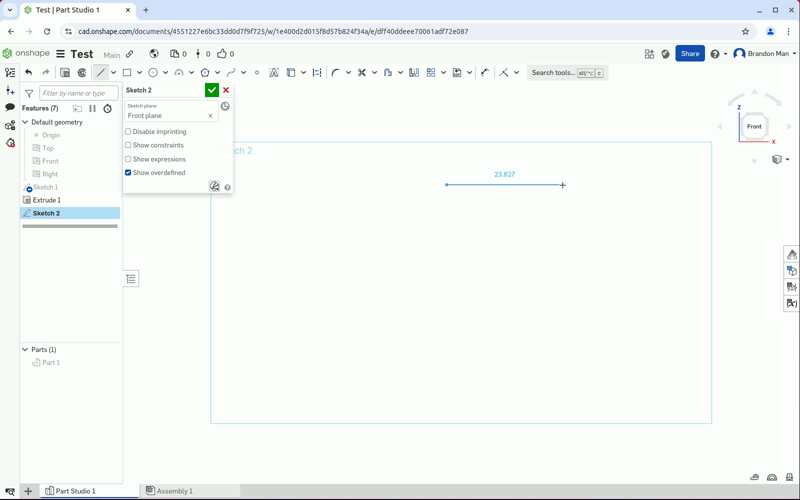
key_down(shift)
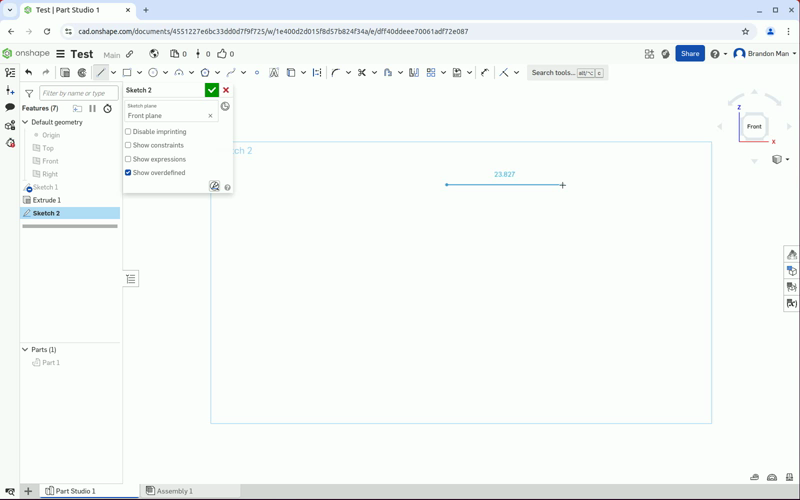
mouse_move(589, 184)
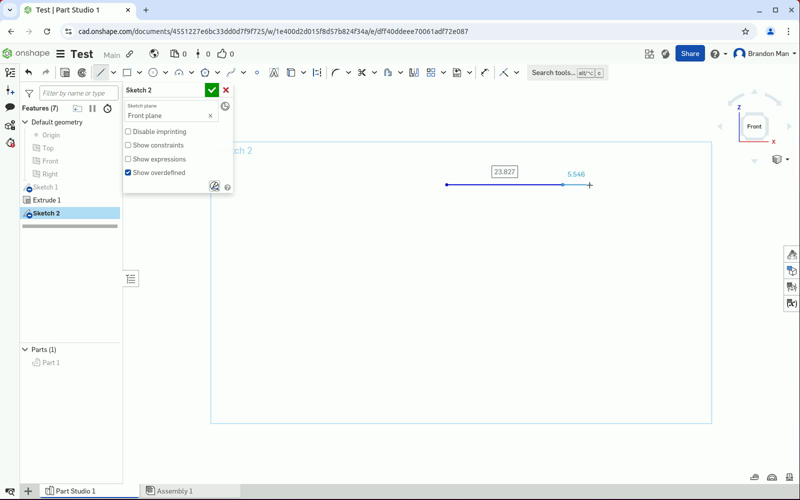
mouse_move(562, 228)
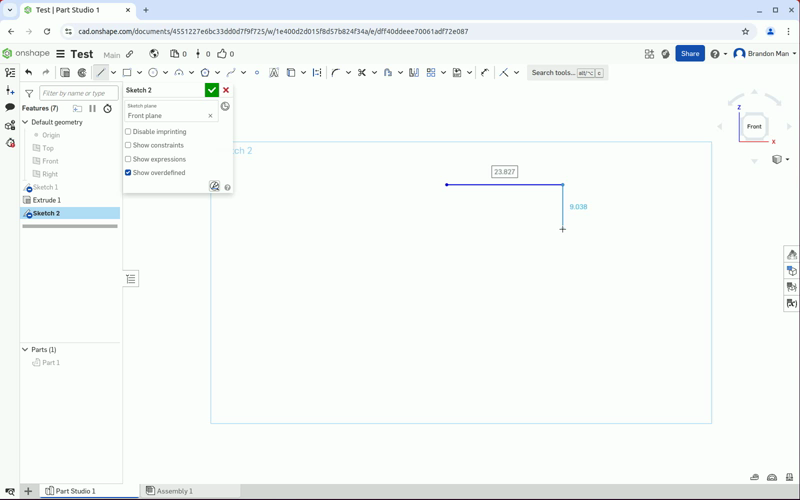
click(562, 228)
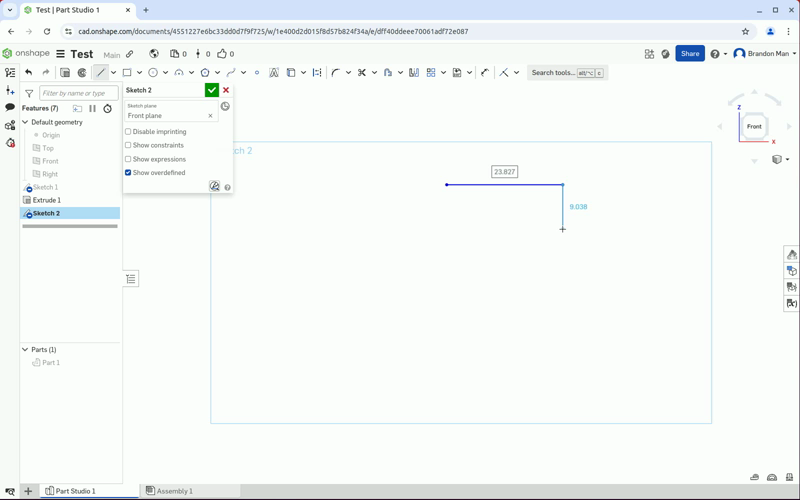
key_up(shift)
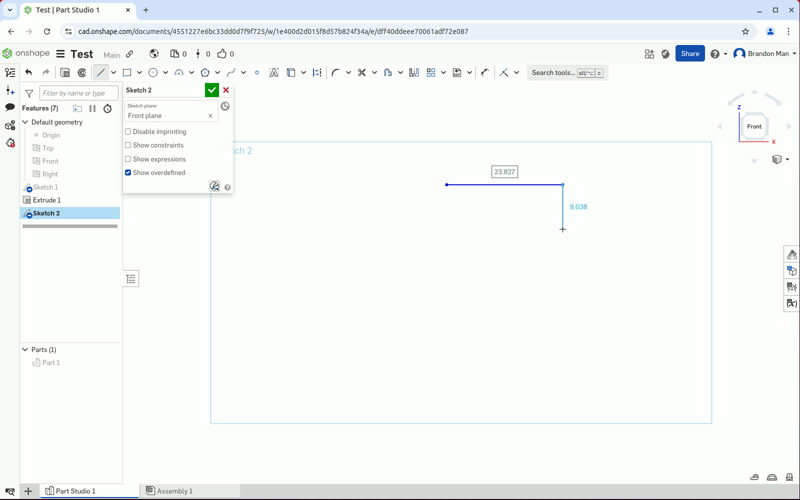
key_down(shift)
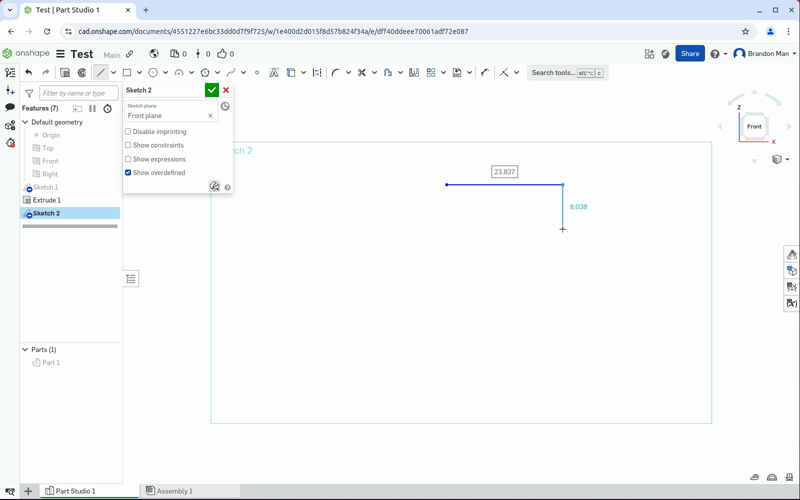
mouse_move(589, 228)
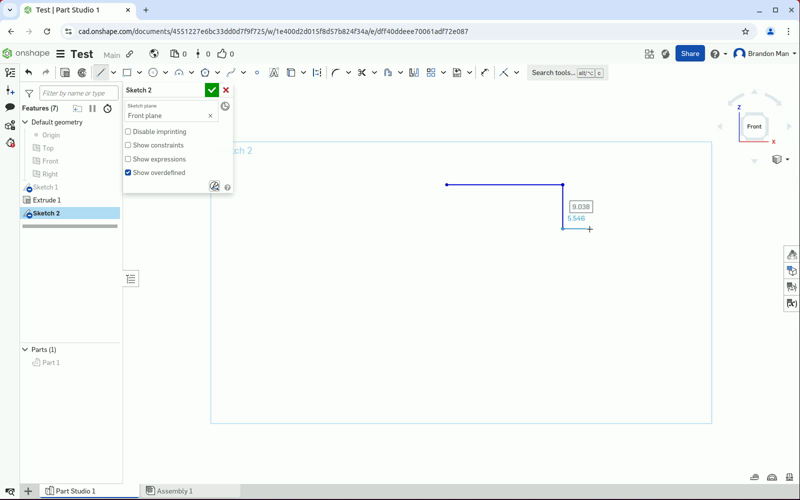
mouse_move(570, 171)
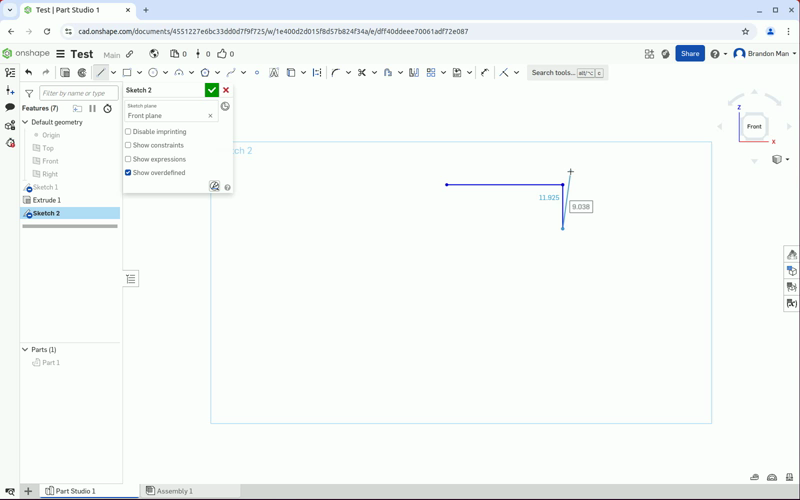
click(570, 171)
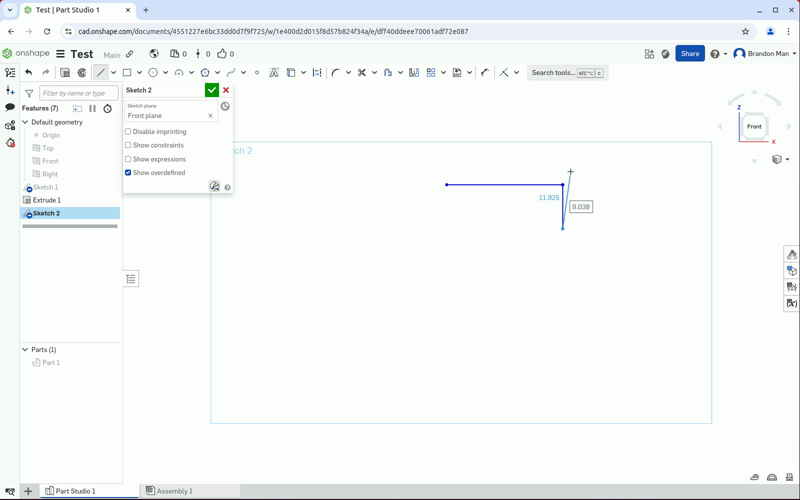
key_up(shift)
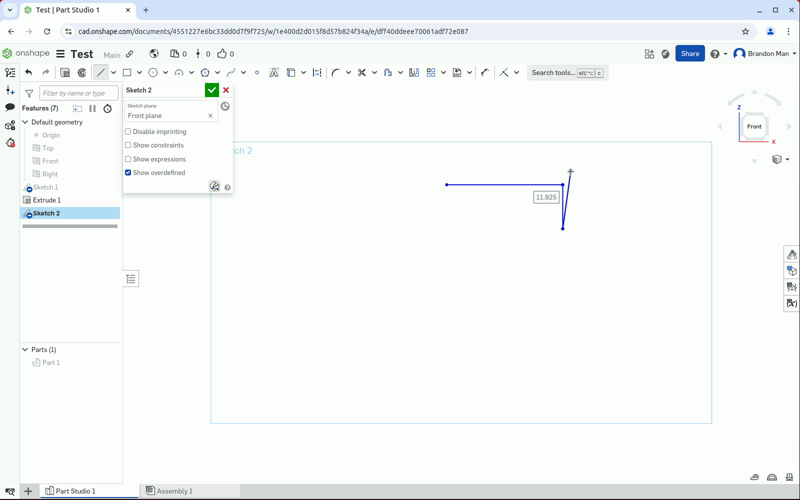
key_down(shift)
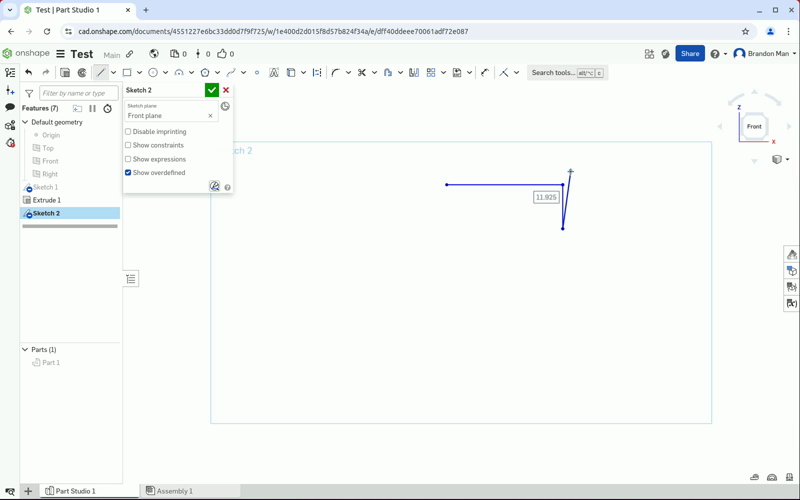
mouse_move(446, 171)
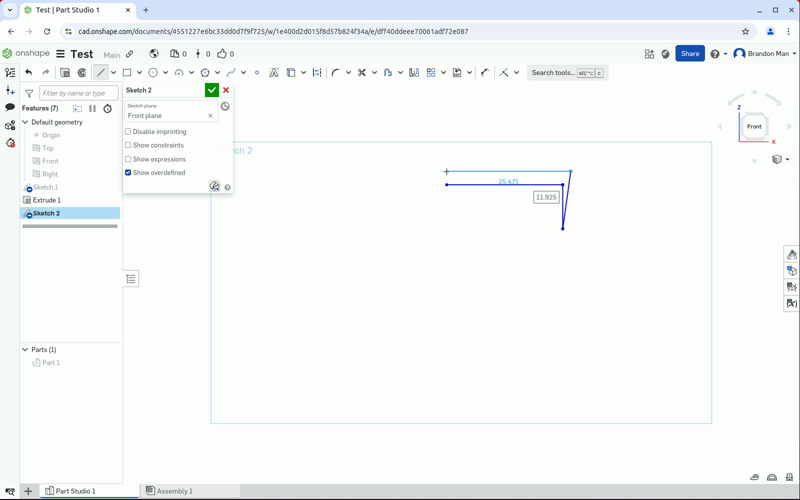
click(446, 171)
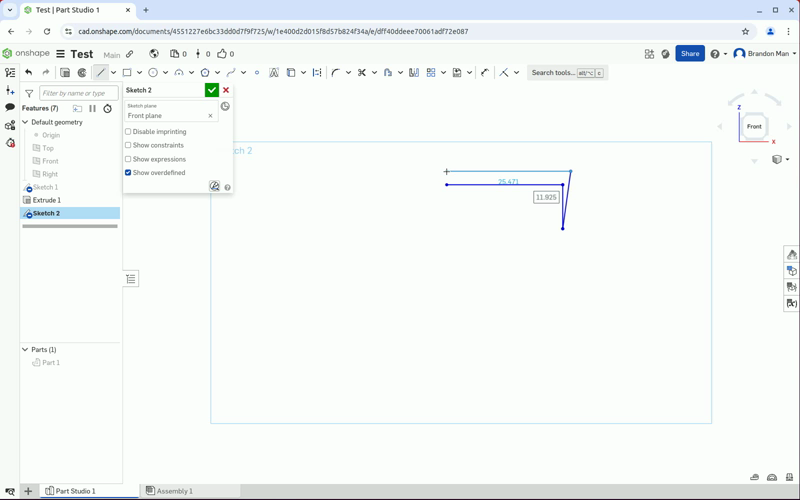
key_up(shift)
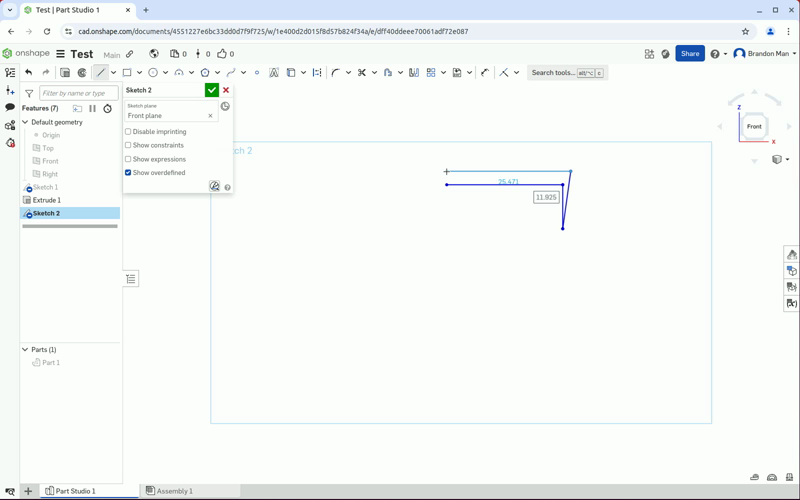
mouse_move(476, 171)
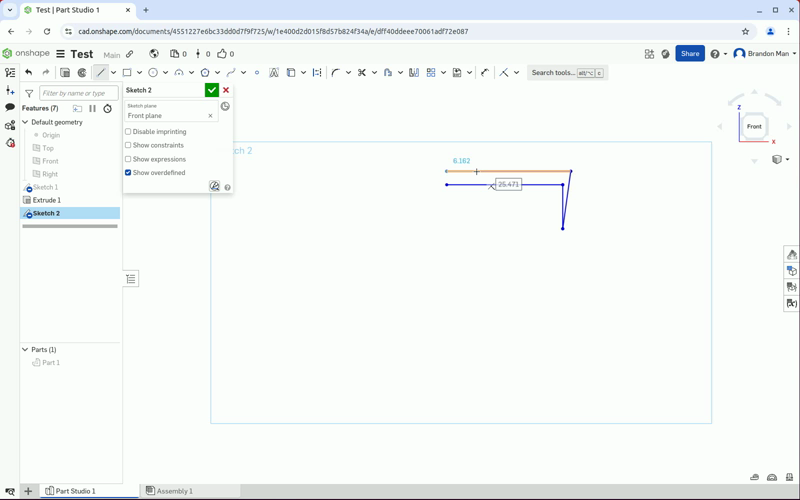
key_down(shift)
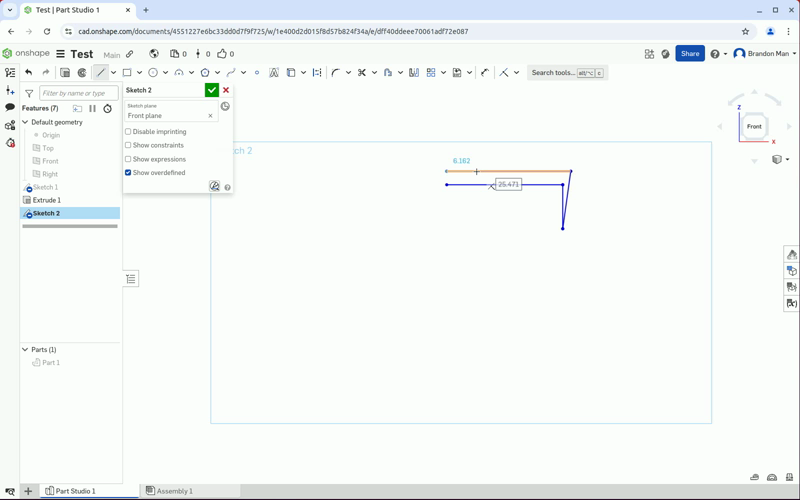
mouse_move(446, 184)
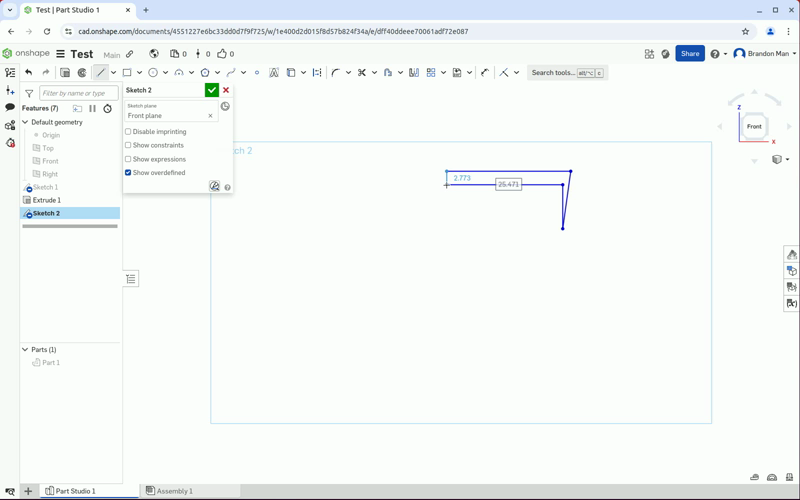
key_up(shift)
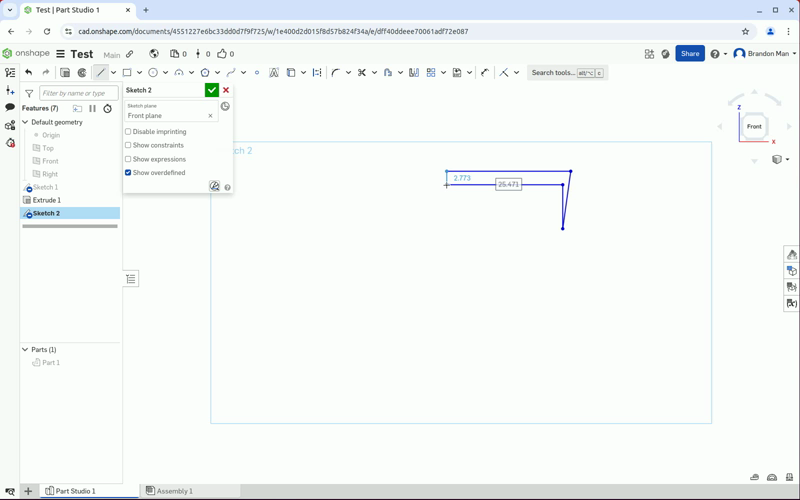
click(446, 184)
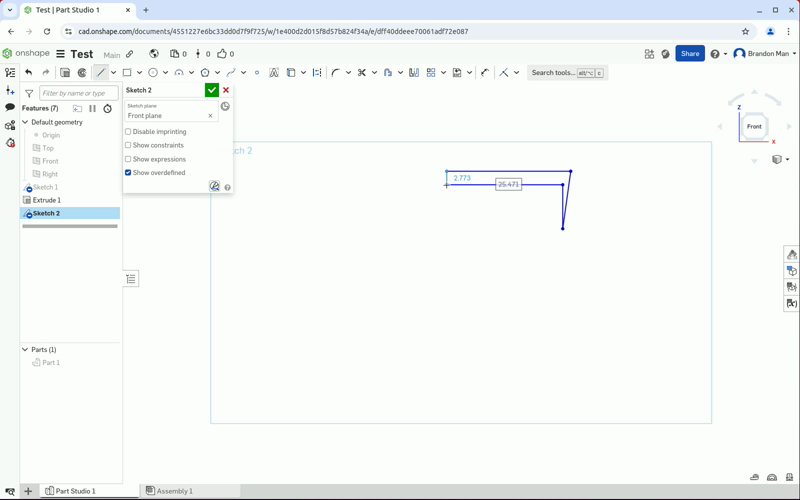
key(esc)
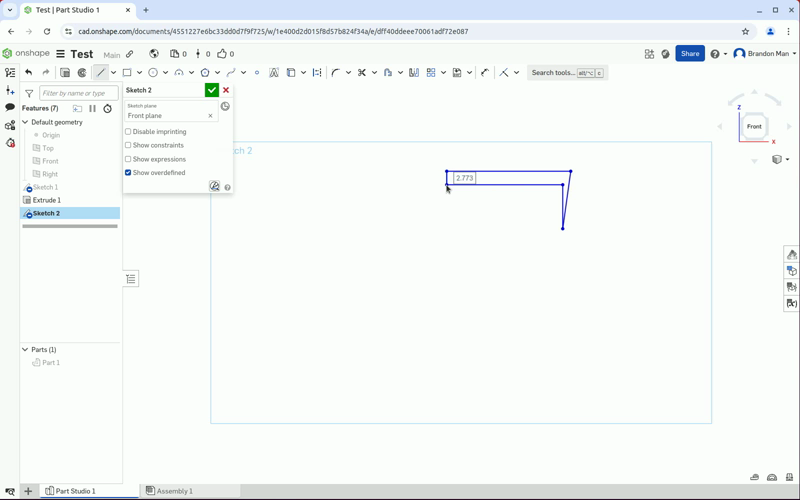
mouse_move(501, 177)
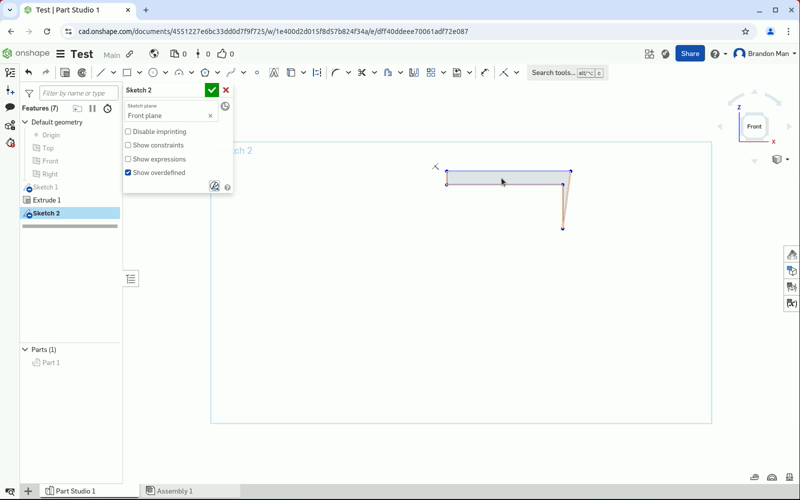
scroll(6)
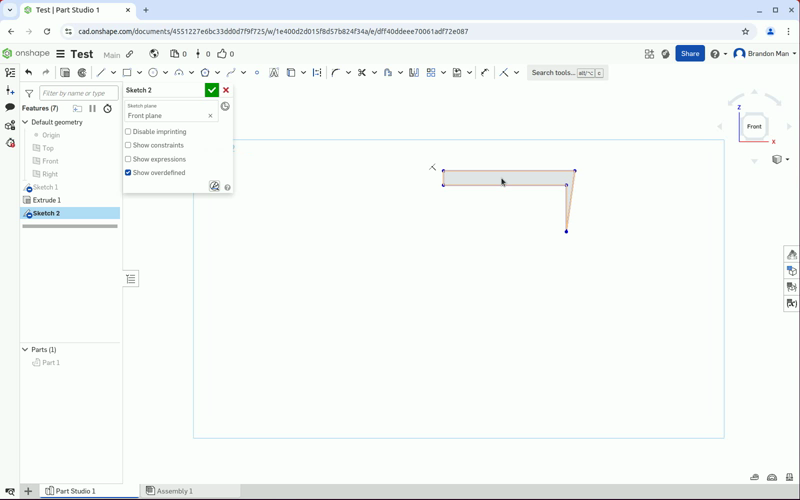
scroll(6)
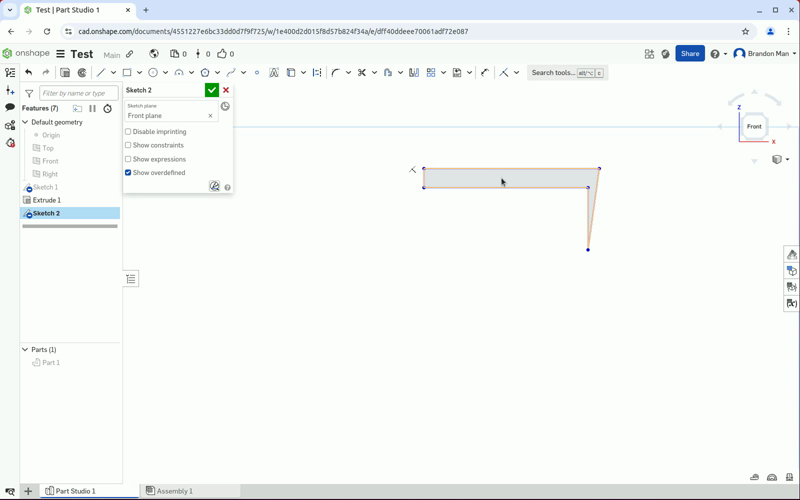
scroll(6)
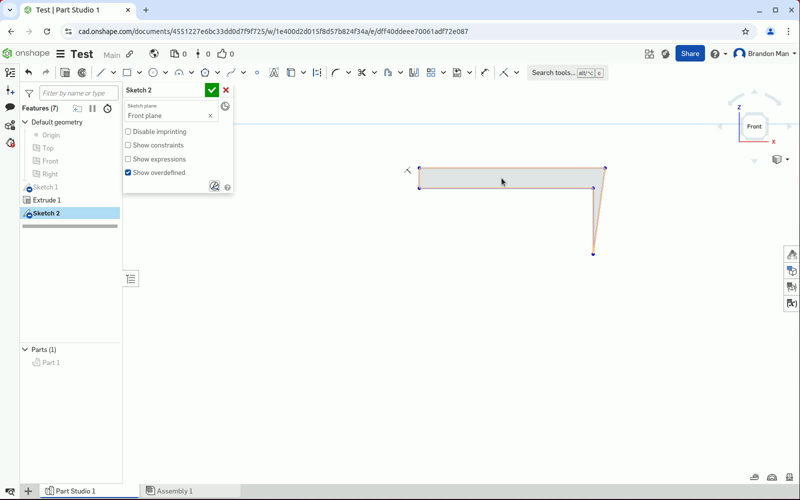
scroll(6)
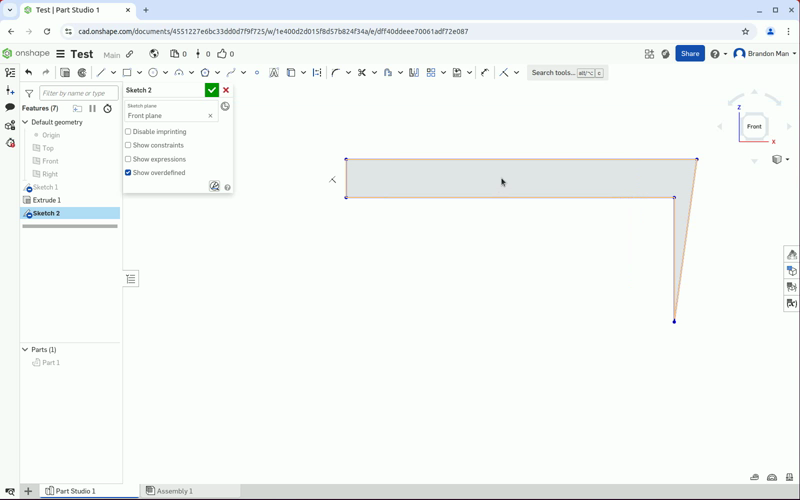
scroll(6)
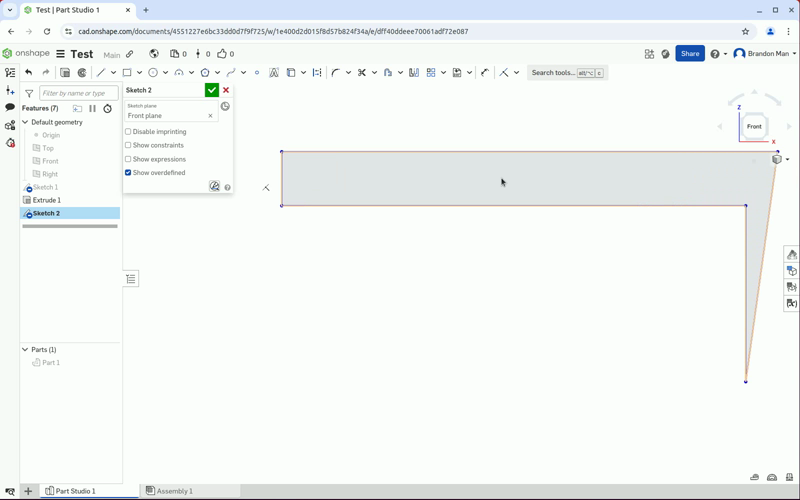
scroll(6)
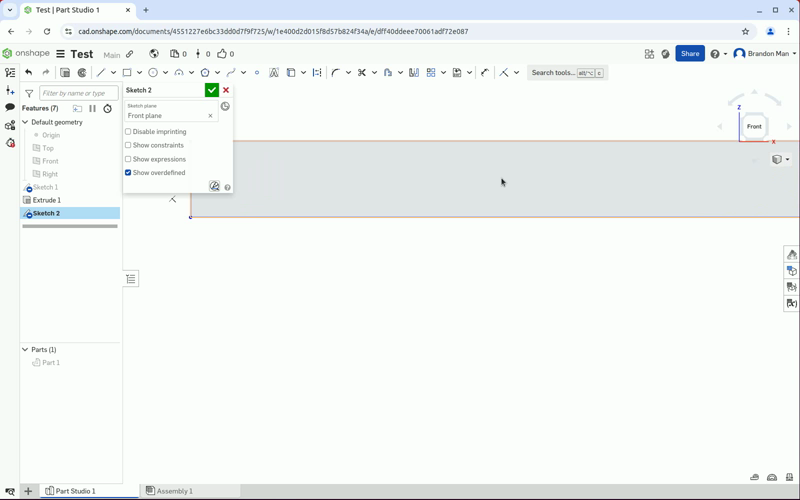
scroll(6)
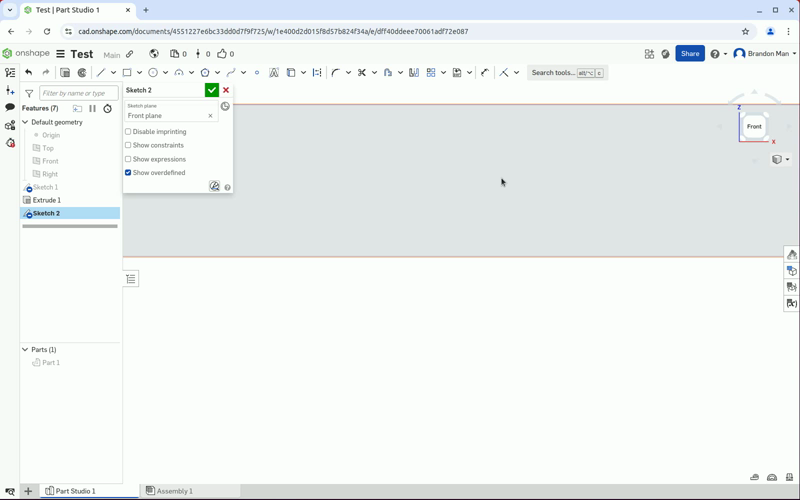
click(501, 177)
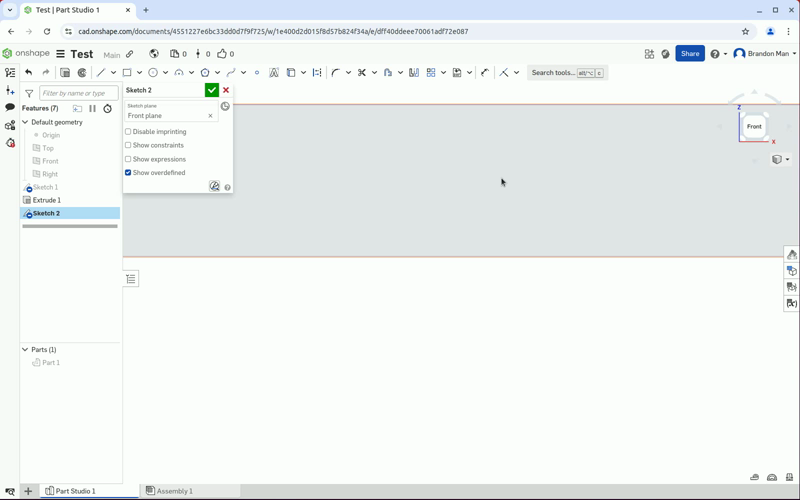
scroll(-6)
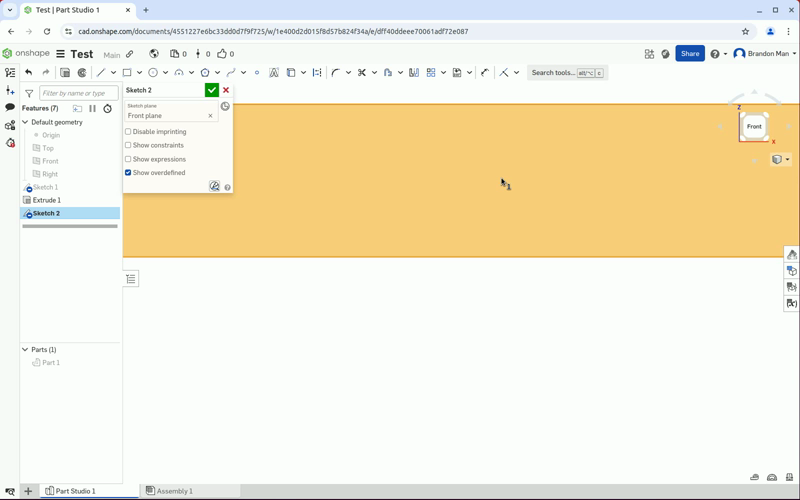
scroll(-6)
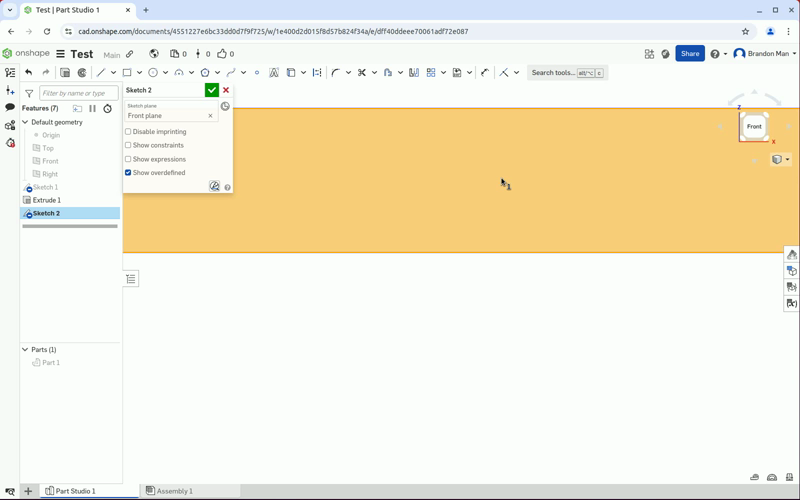
scroll(-6)
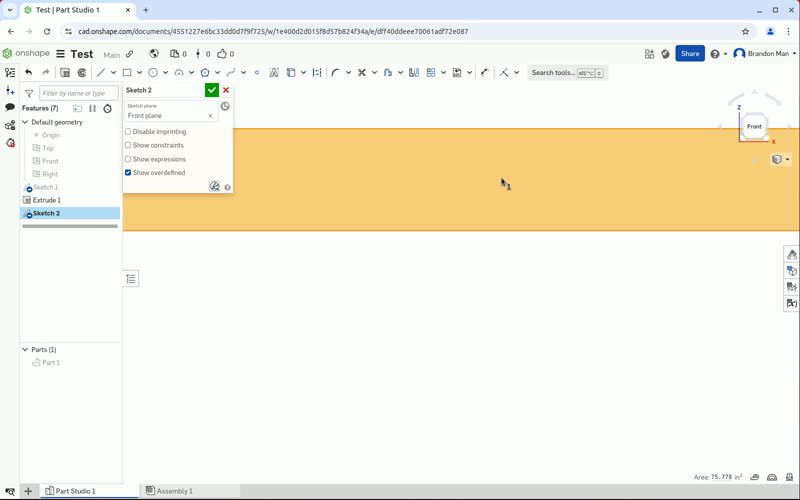
scroll(-6)
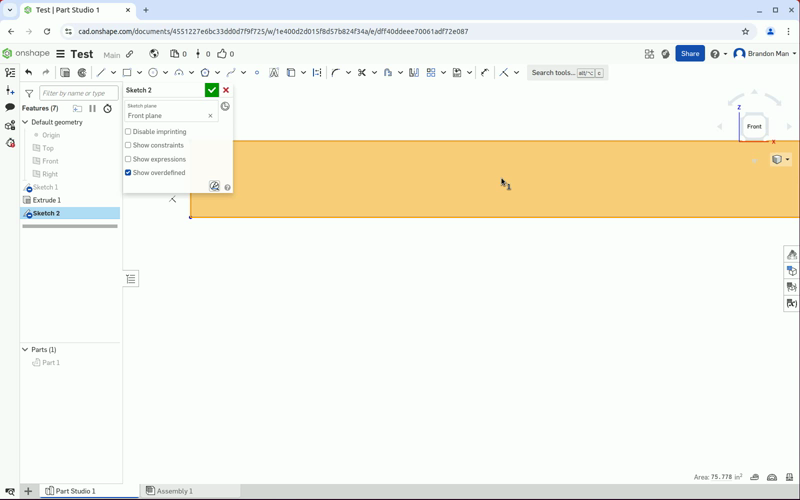
scroll(-6)
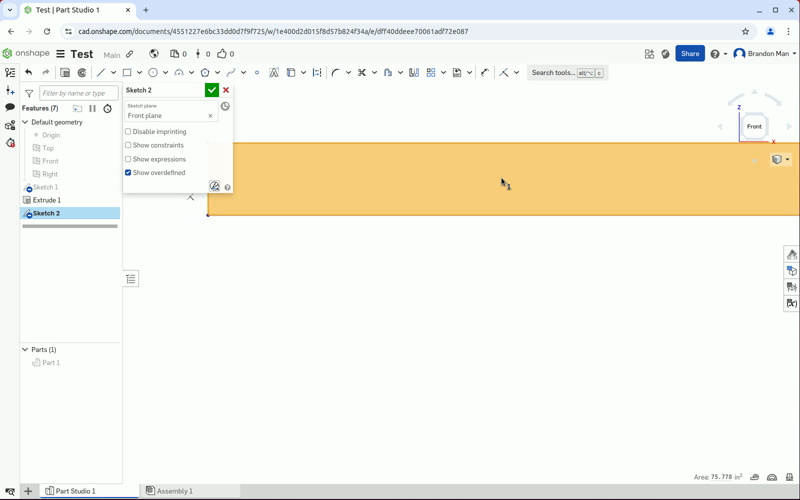
scroll(-6)
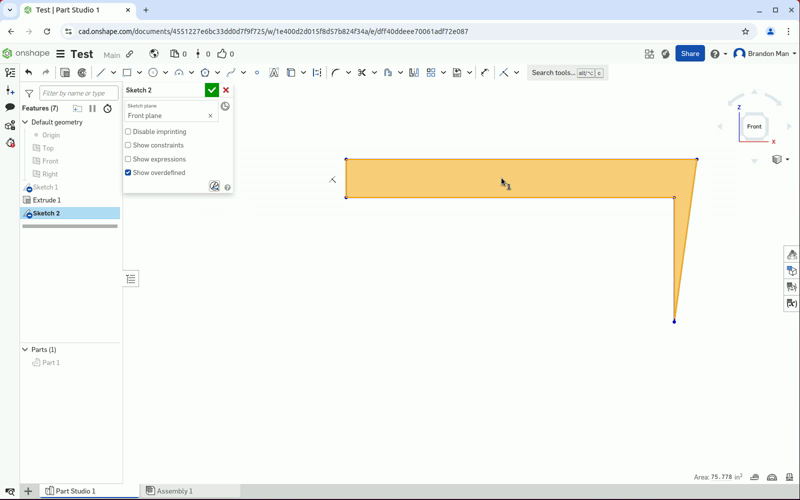
scroll(-6)
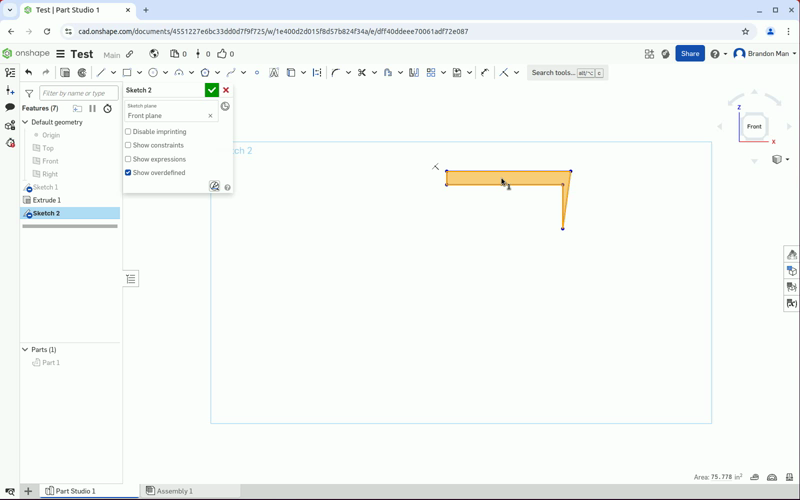
mouse_move(73, 352)
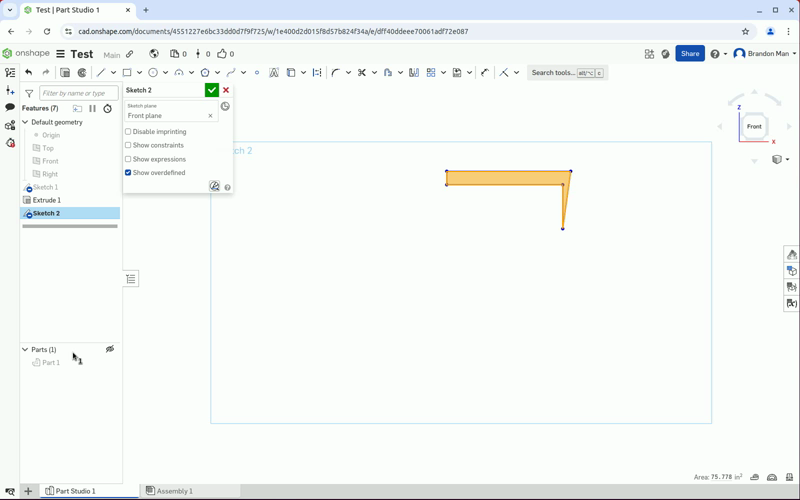
key(shift+y)
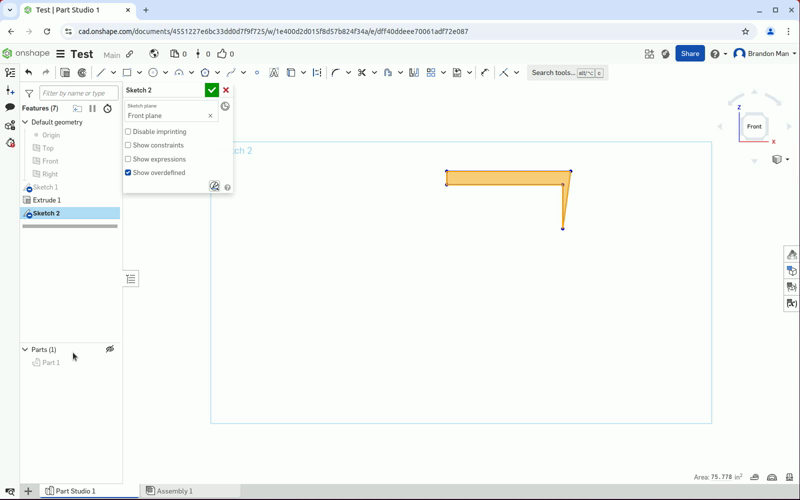
key(shift+e)
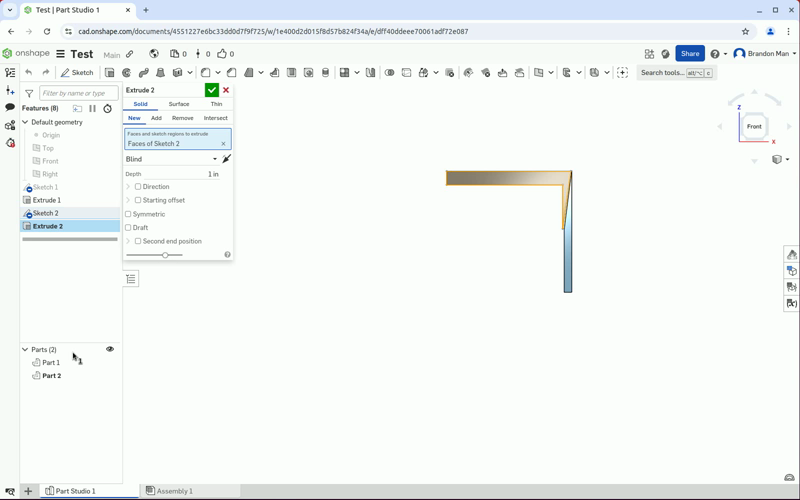
mouse_move(143, 106)
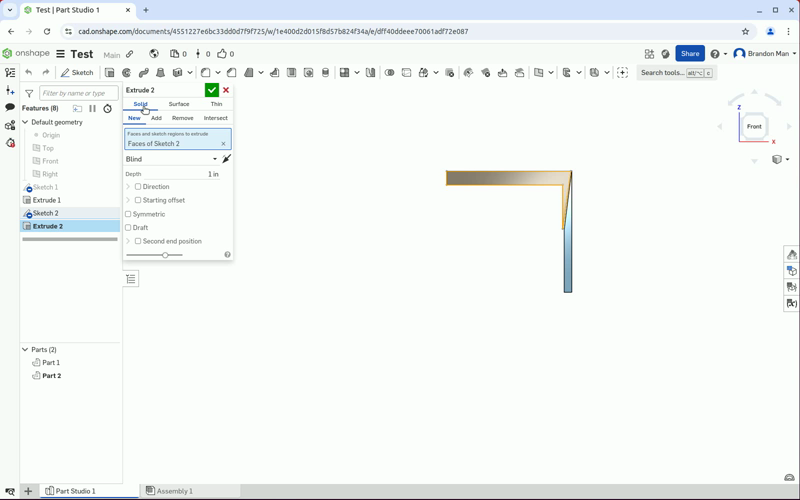
click(143, 106)
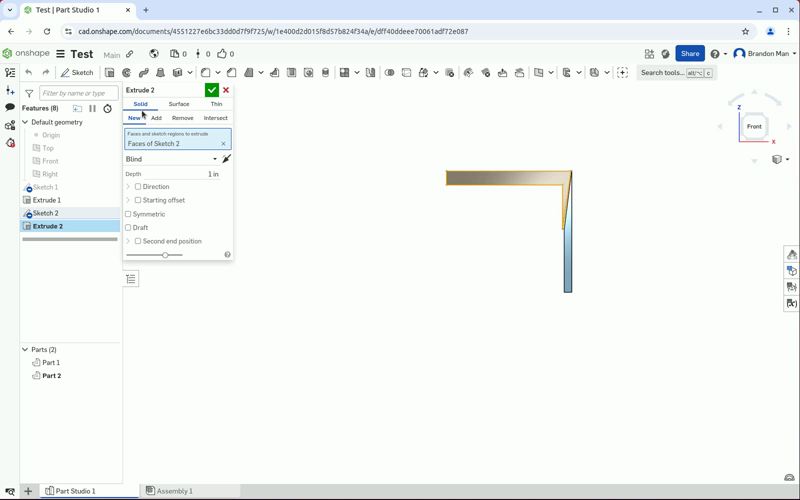
mouse_move(137, 120)
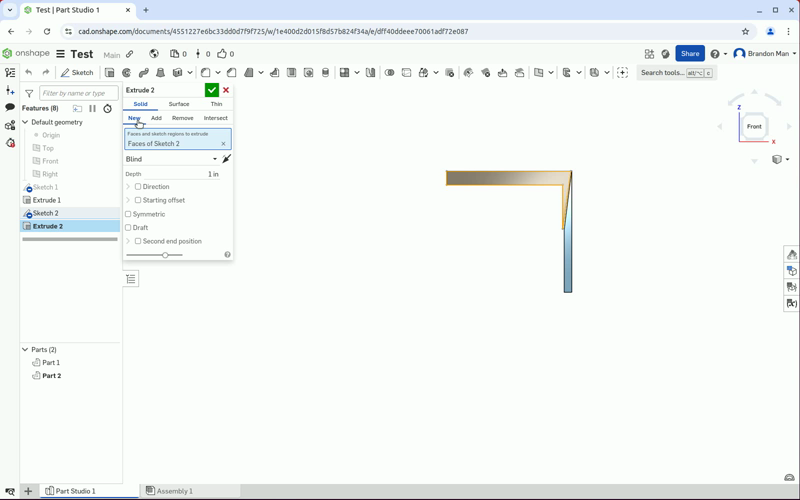
click(137, 120)
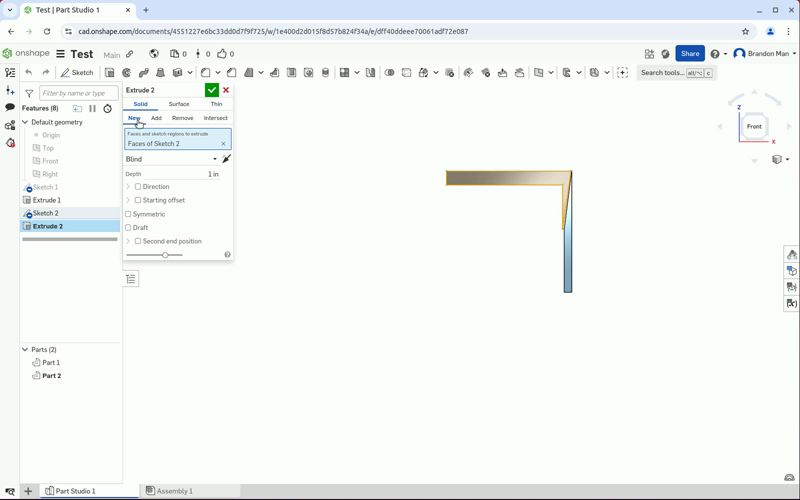
key(tab, 4)
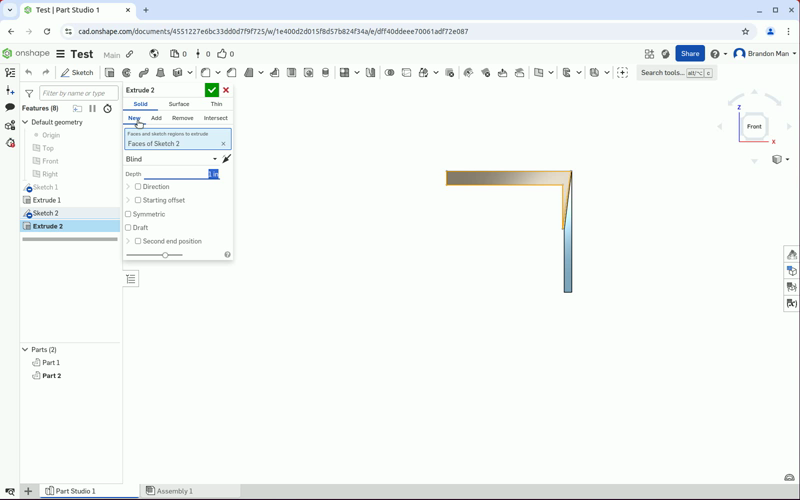
text(-23.108)
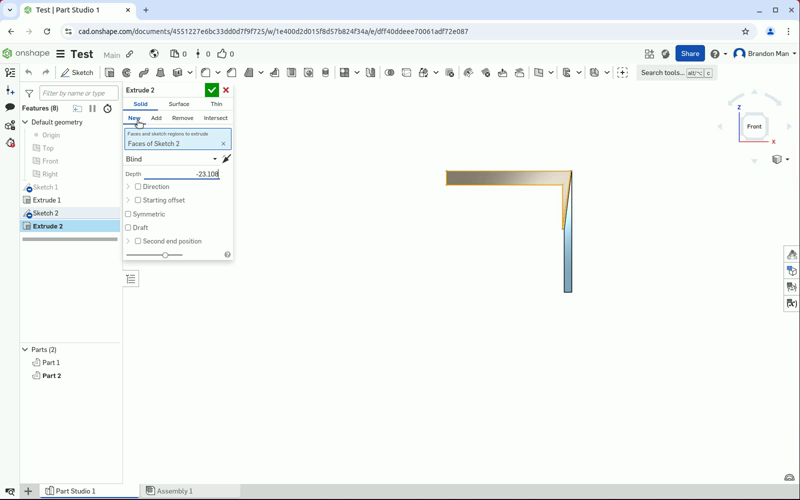
key(enter)
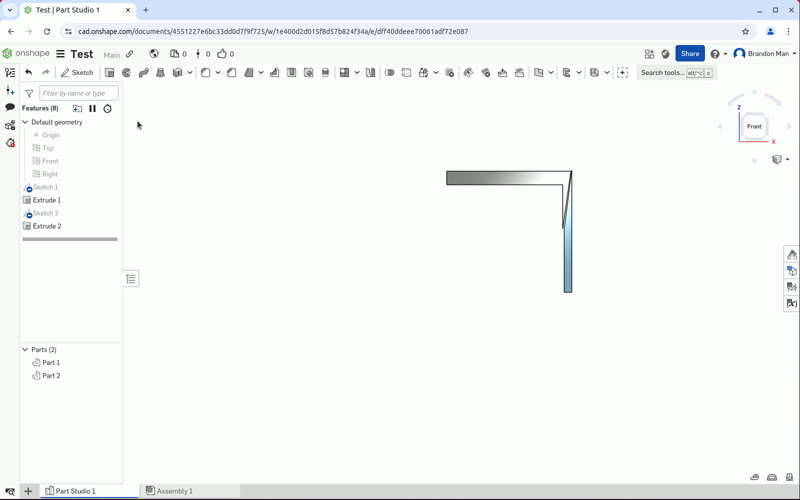
key(shift+h)
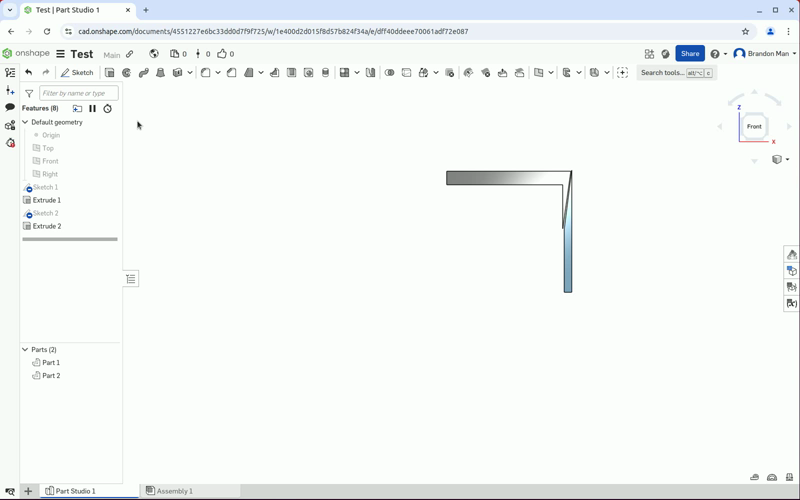
key(shift+h)
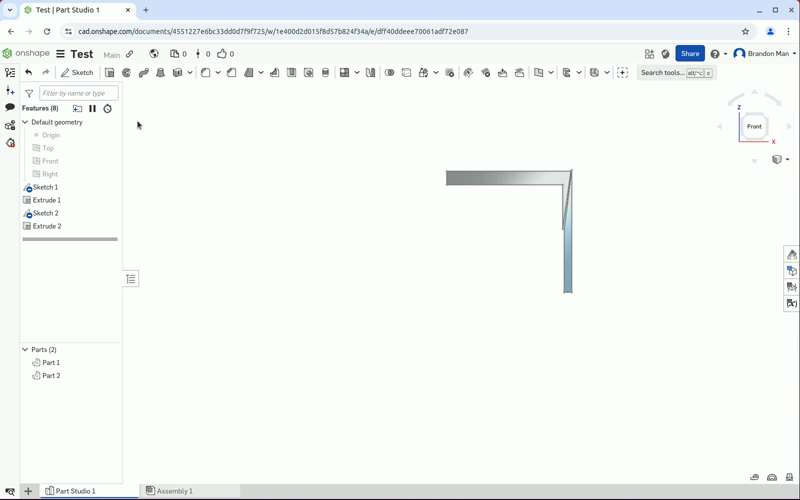
key(shift+7)
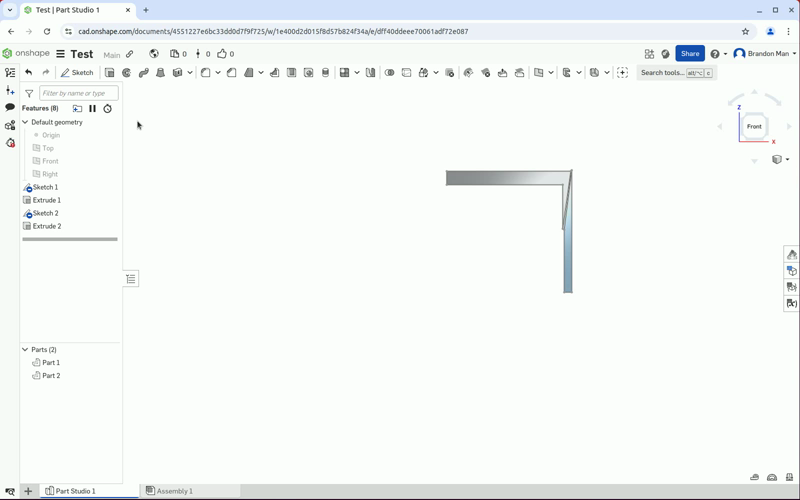
key(left, 2)
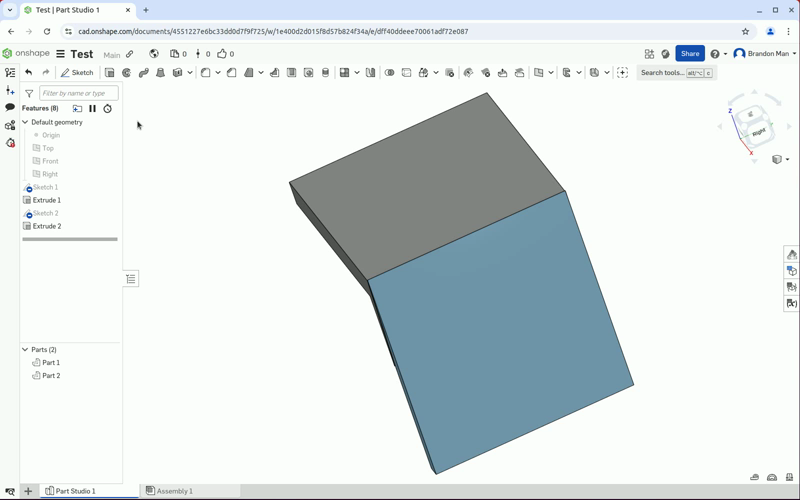
key(down, 2)
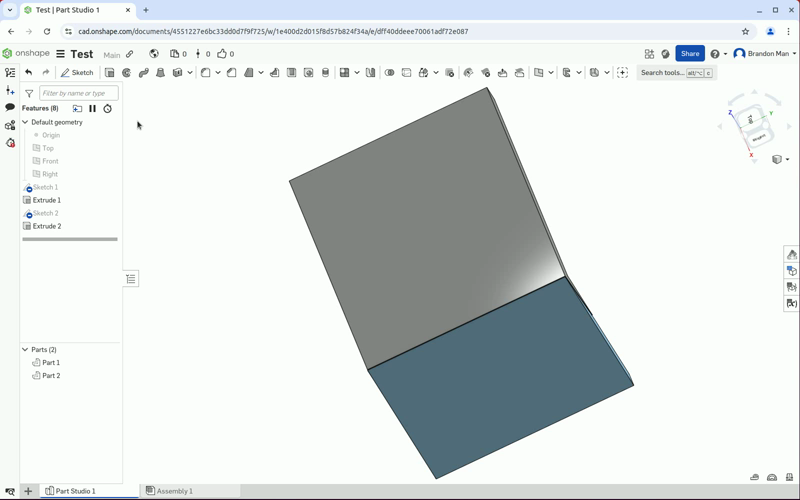
key(up, 2)
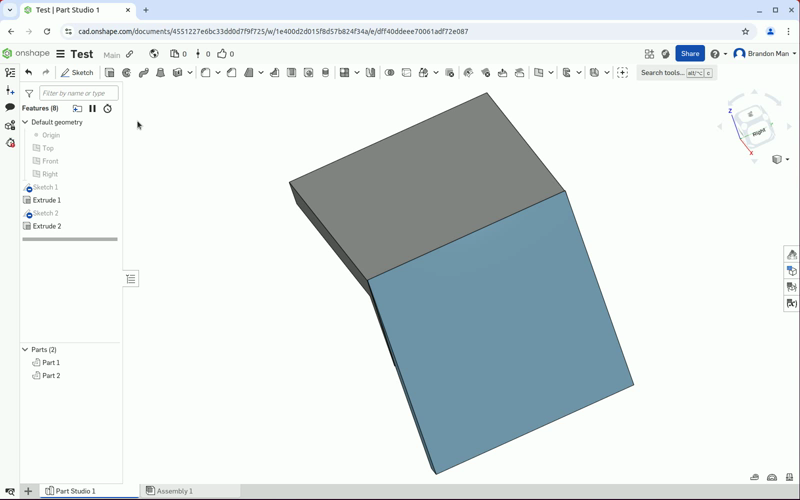
key(right, 2)
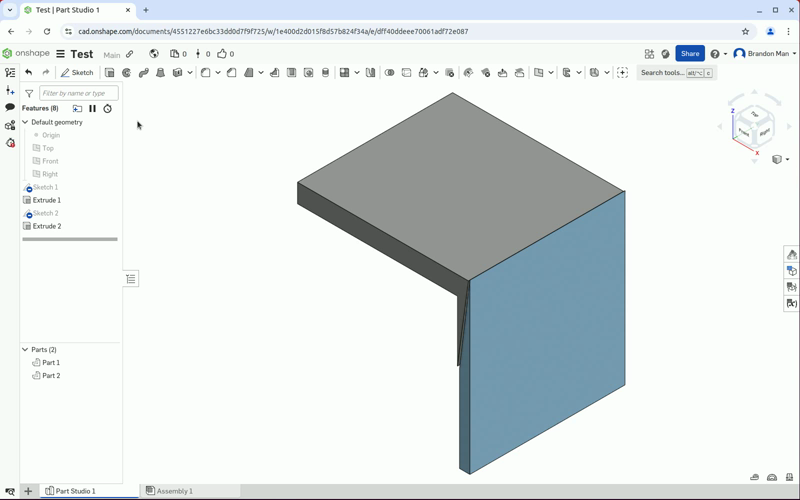
mouse_move(73, 189)
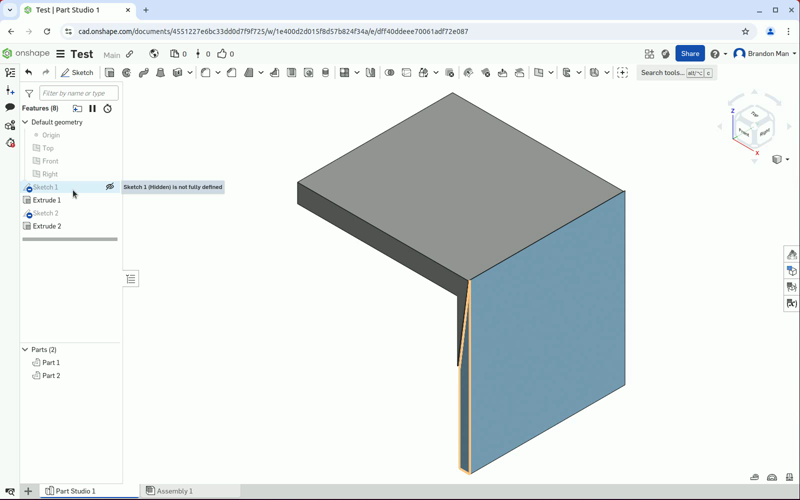
click(73, 189)